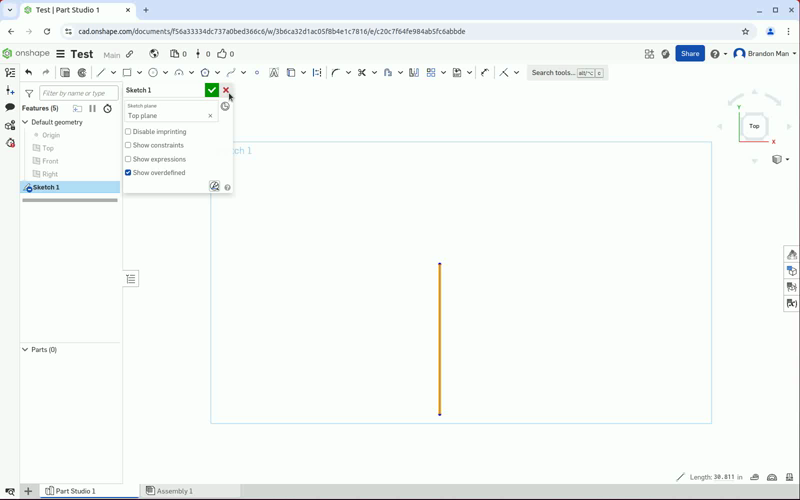
key(shift+h)
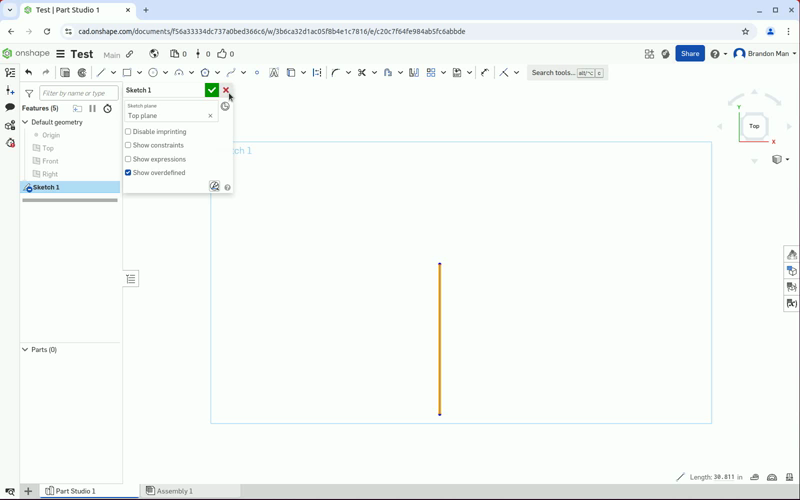
key(shift+s)
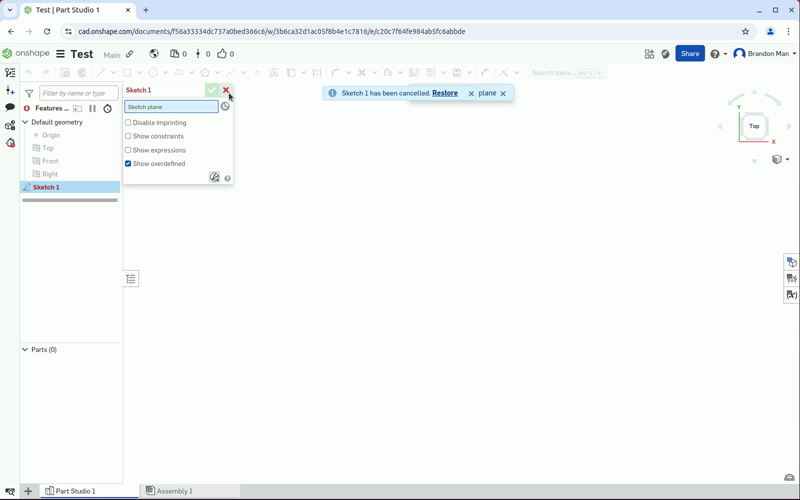
mouse_move(73, 150)
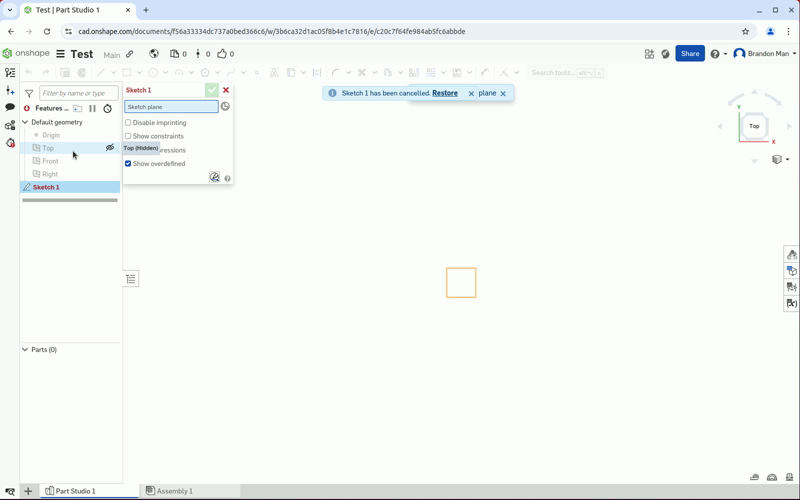
click(73, 150)
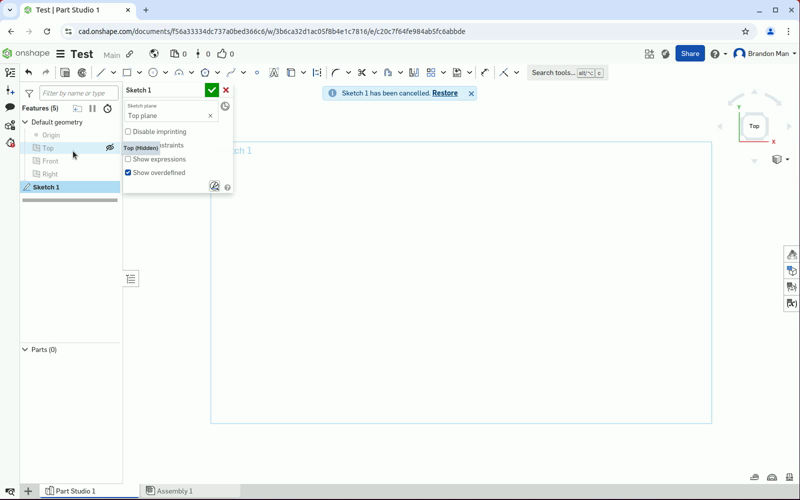
mouse_move(73, 352)
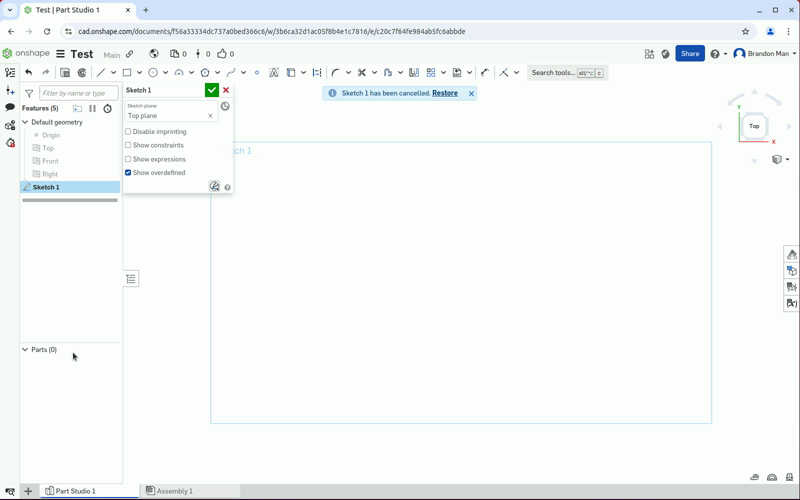
key(y)
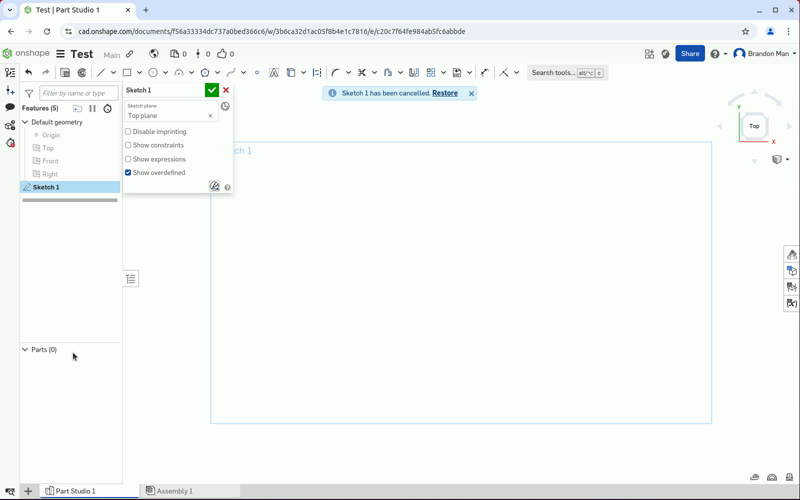
key(l)
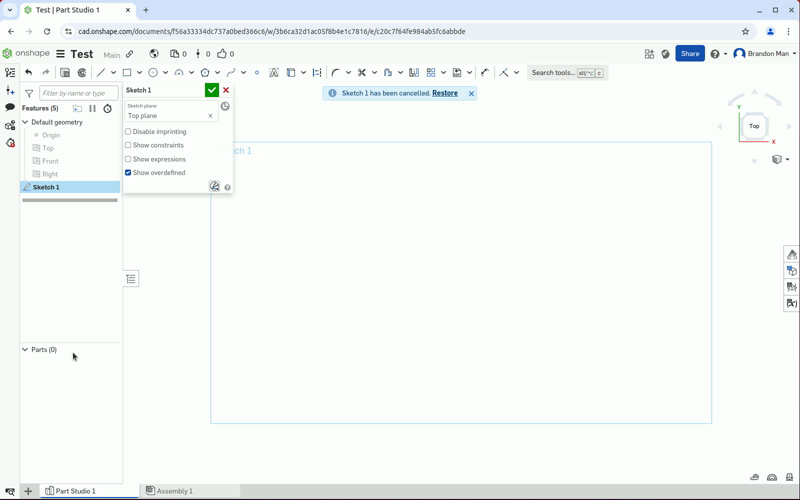
key_down(shift)
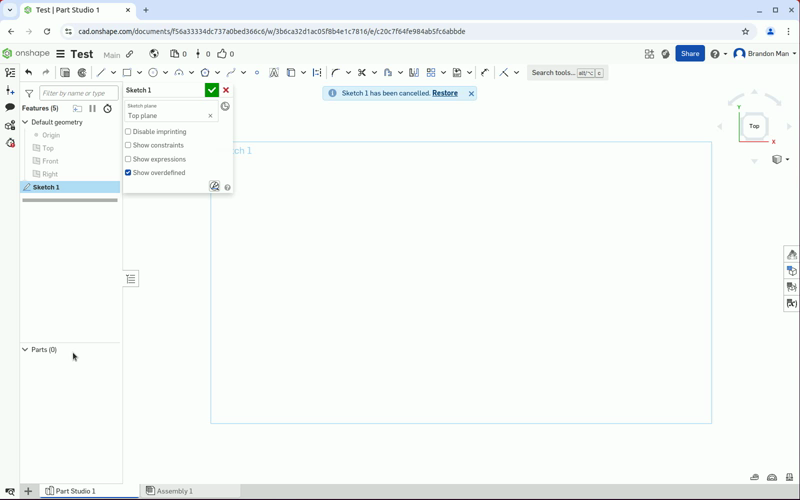
mouse_move(439, 300)
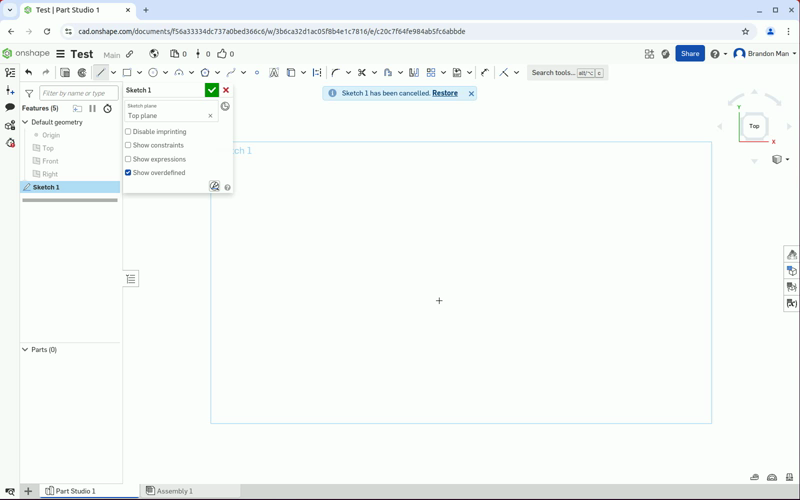
click(439, 300)
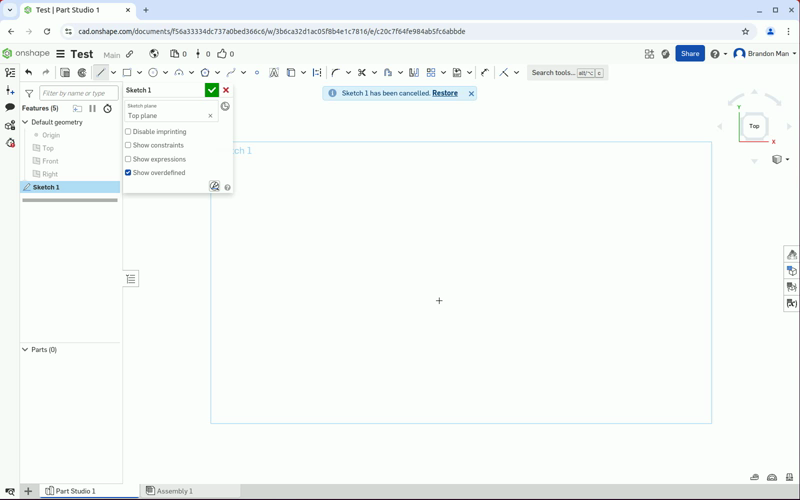
key_up(shift)
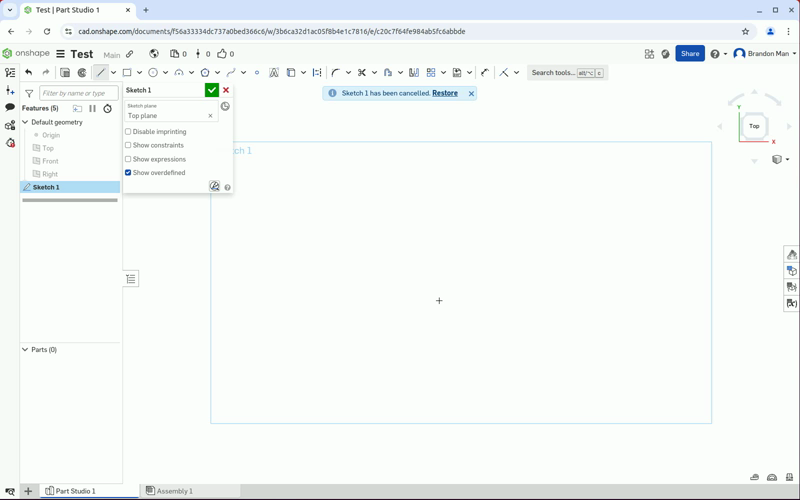
key_down(shift)
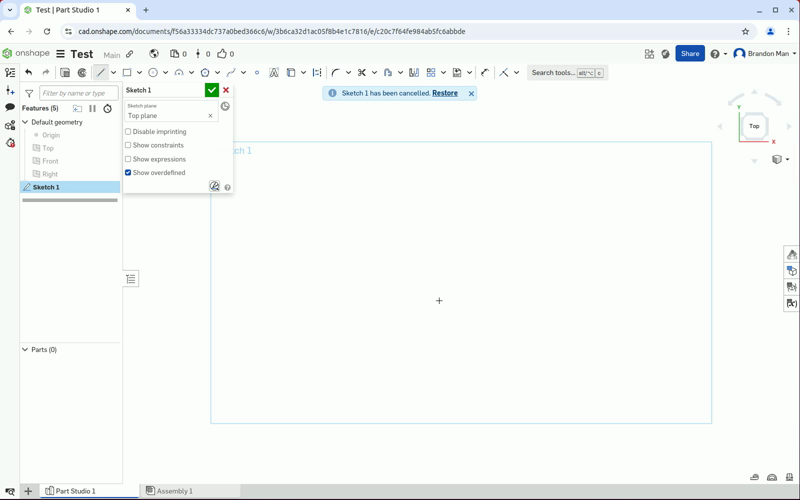
mouse_move(469, 300)
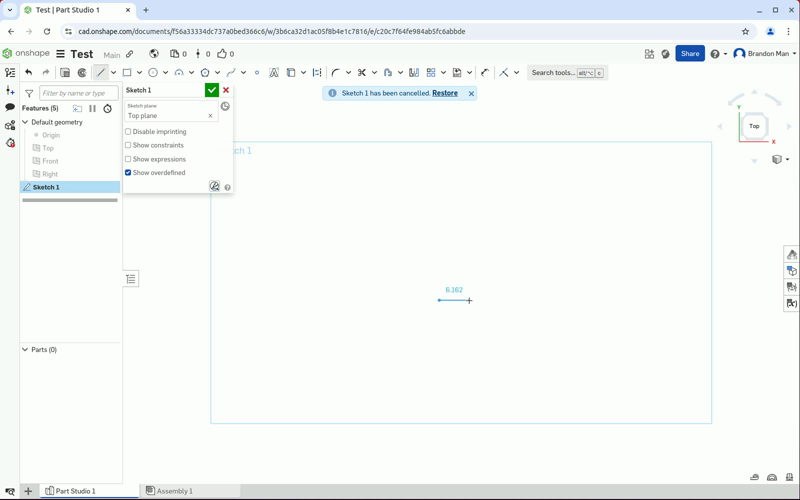
mouse_move(482, 300)
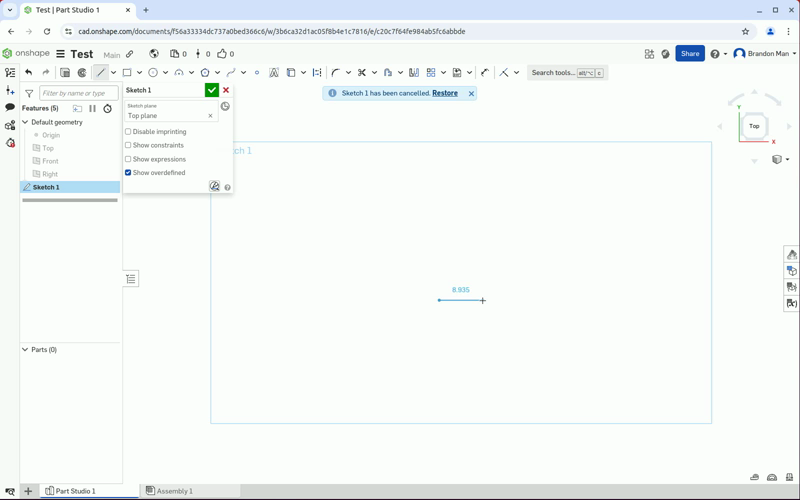
click(482, 300)
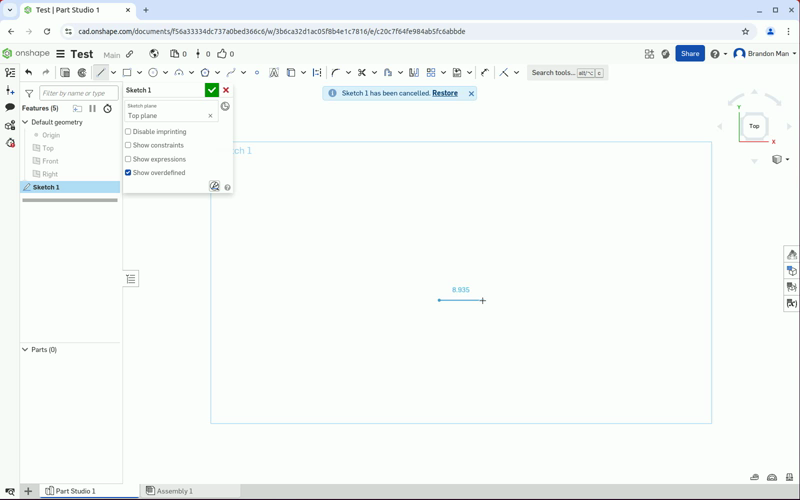
key_up(shift)
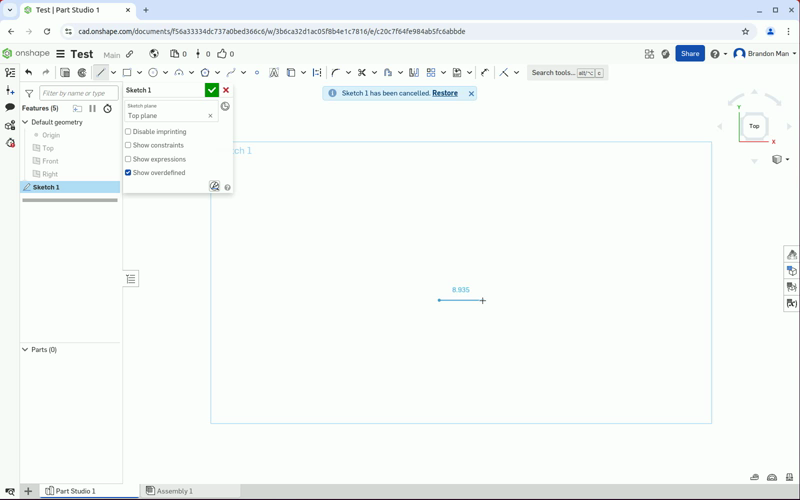
key_down(shift)
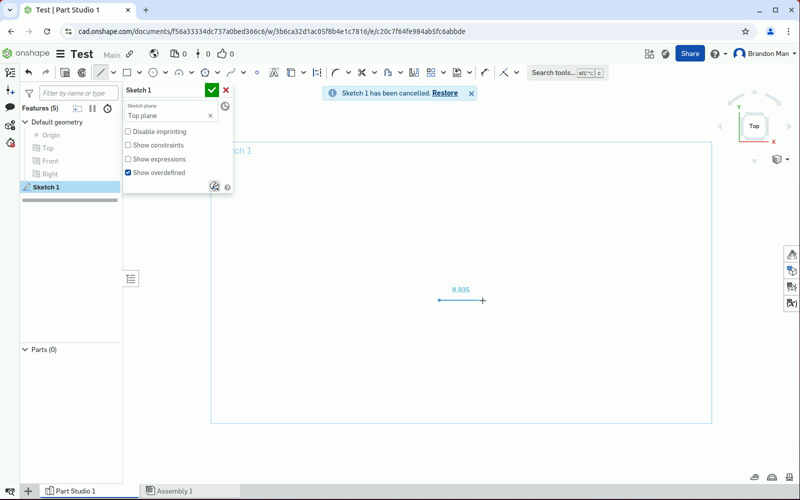
mouse_move(512, 300)
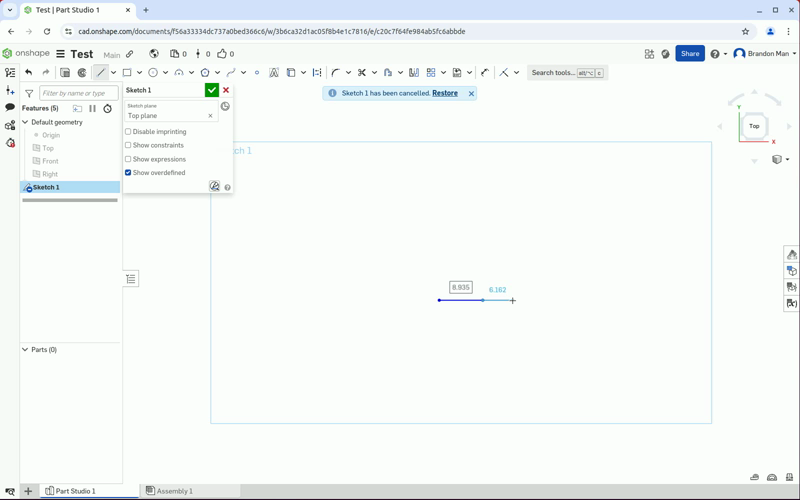
mouse_move(482, 263)
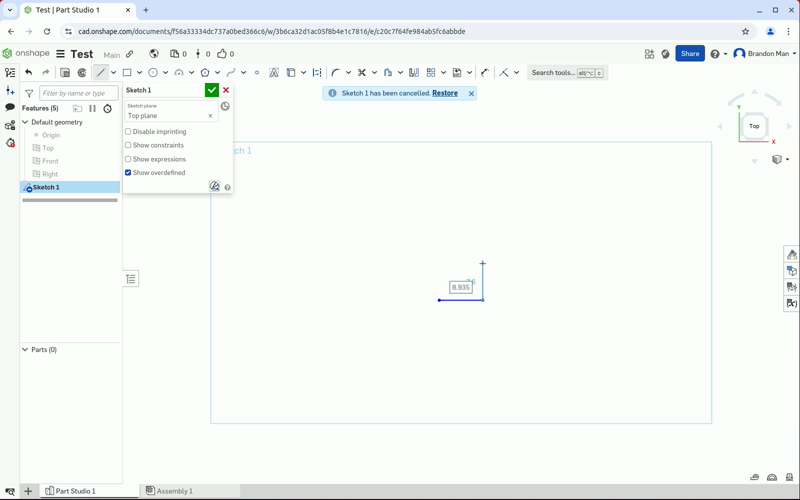
click(482, 263)
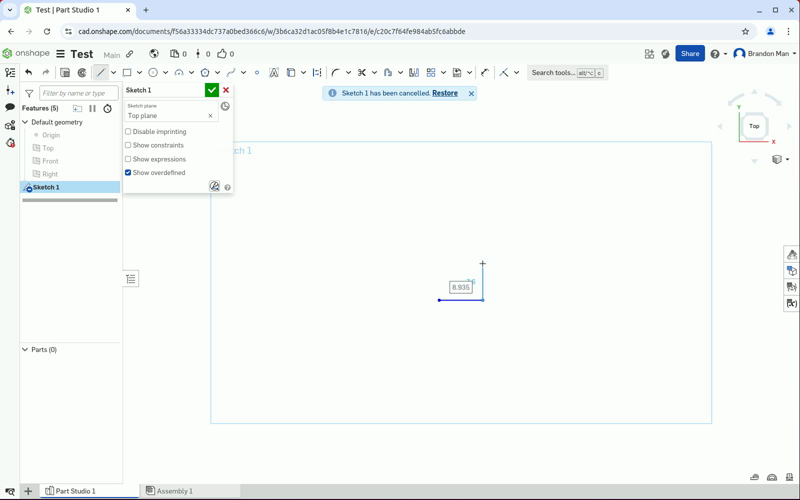
key_up(shift)
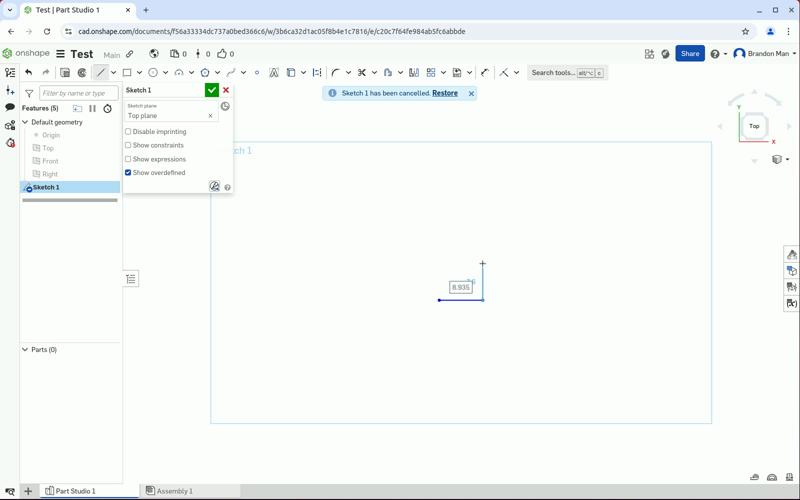
key_down(shift)
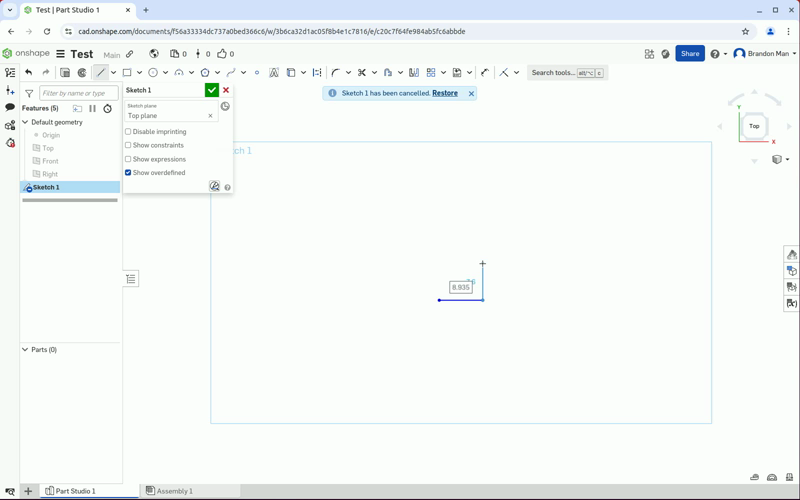
mouse_move(512, 263)
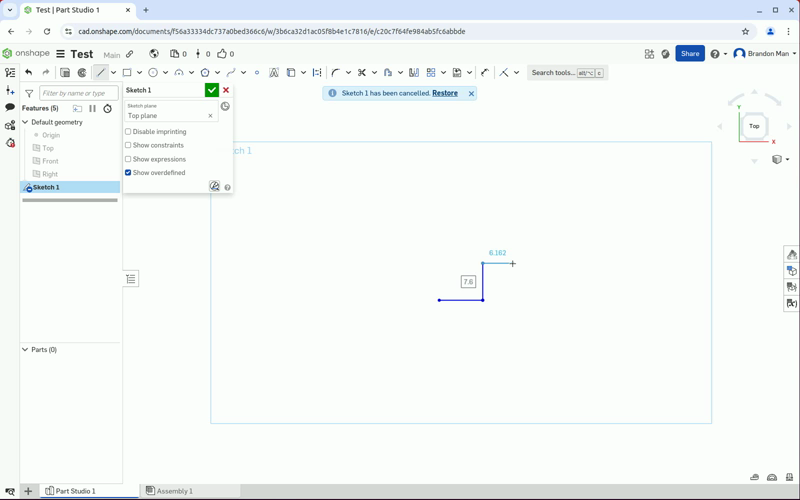
mouse_move(439, 263)
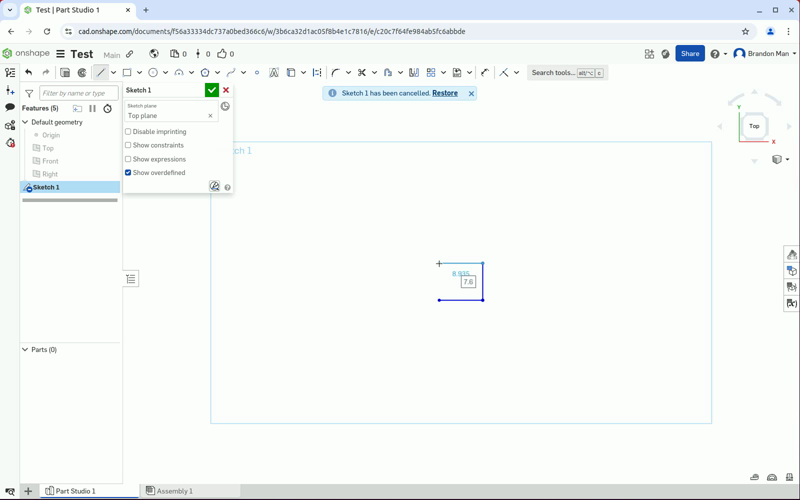
click(439, 263)
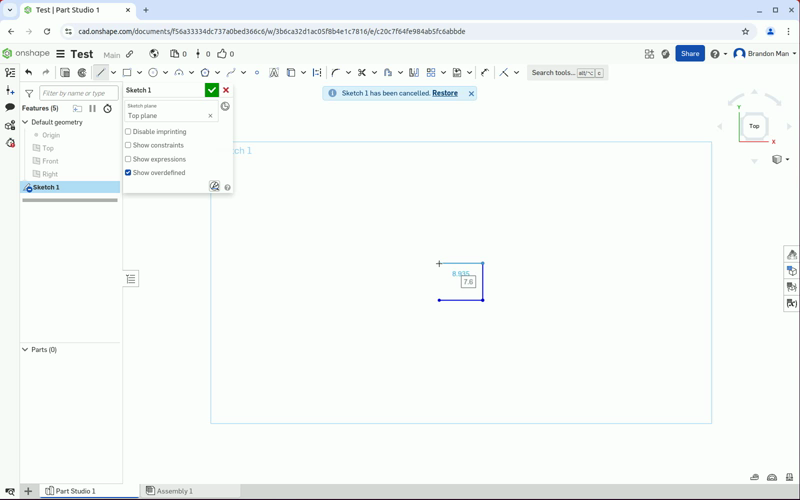
key_up(shift)
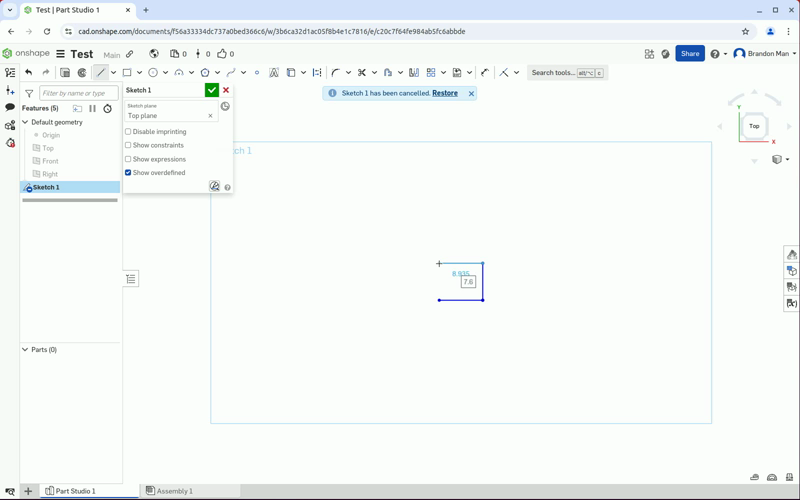
mouse_move(469, 263)
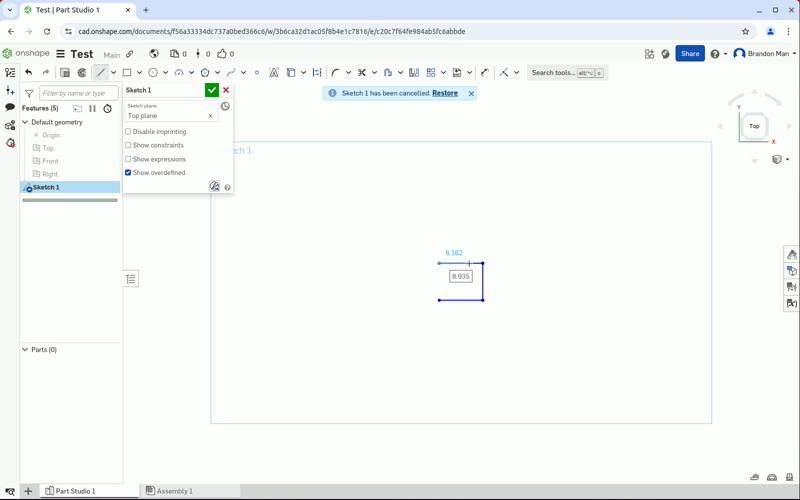
key_down(shift)
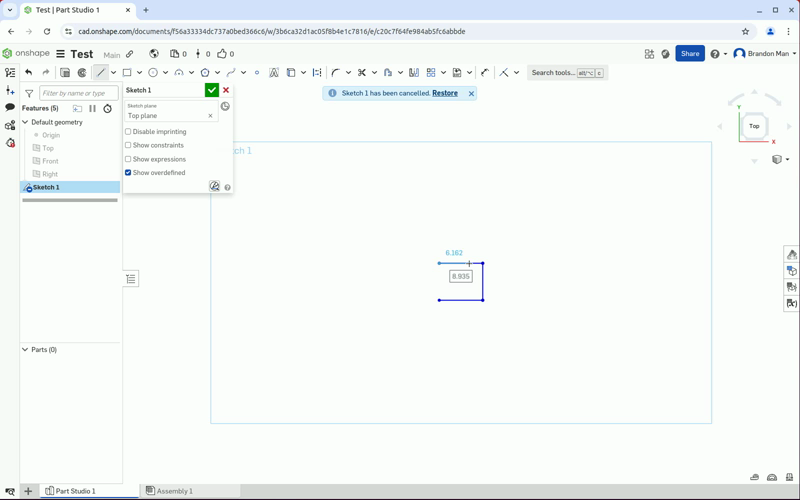
mouse_move(439, 300)
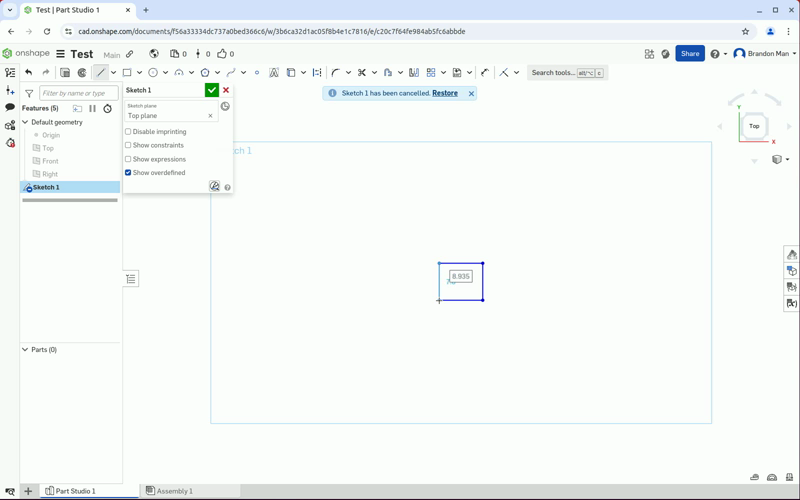
key_up(shift)
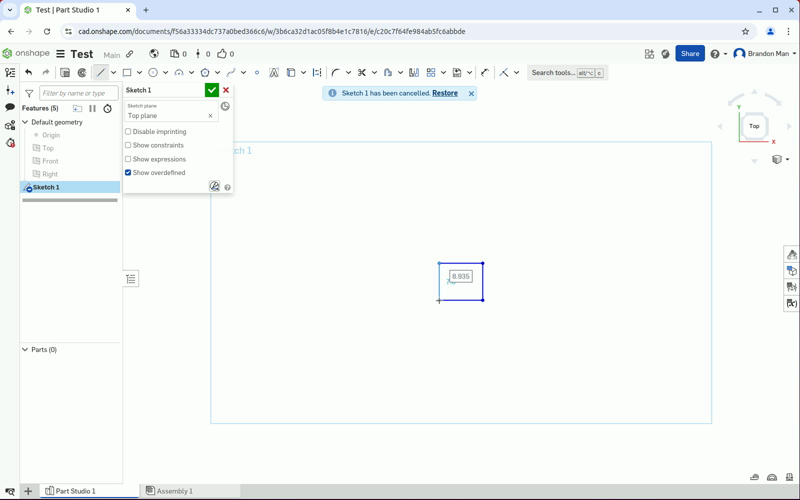
click(439, 300)
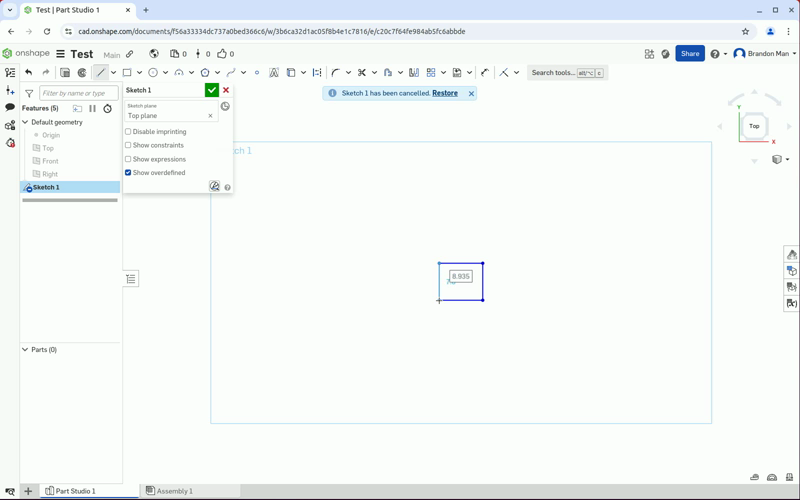
key(esc)
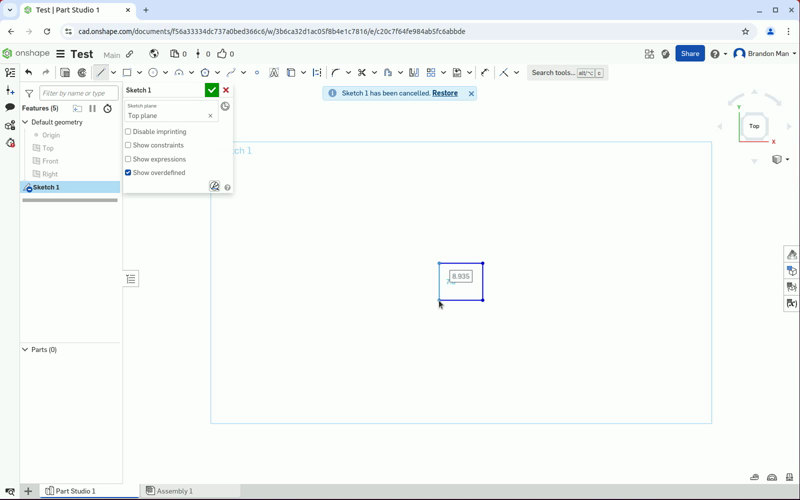
mouse_move(472, 269)
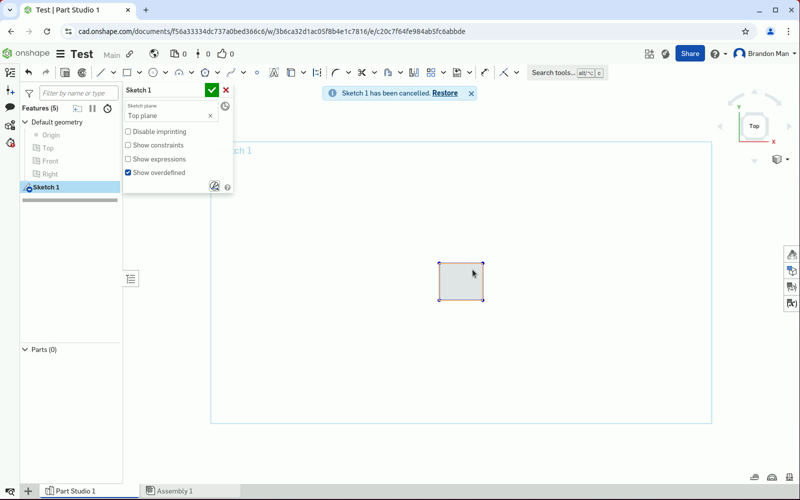
scroll(6)
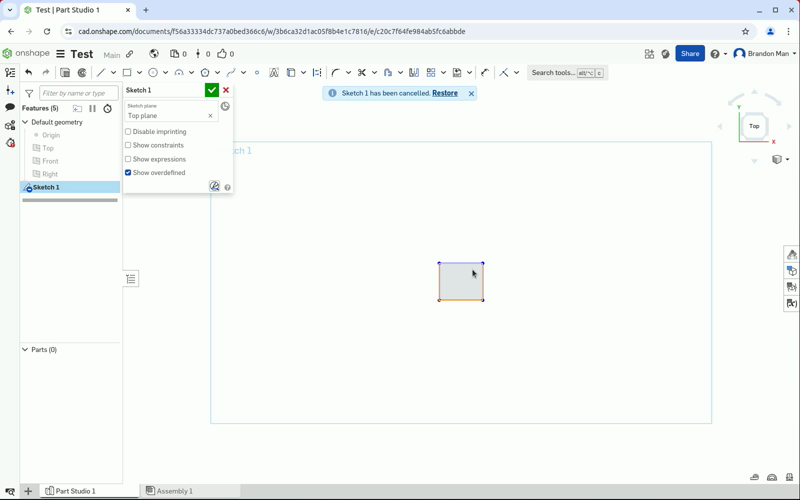
scroll(6)
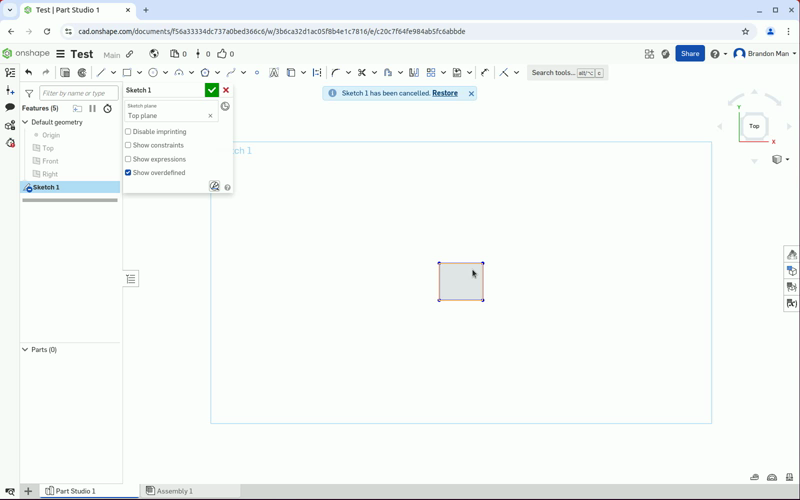
scroll(6)
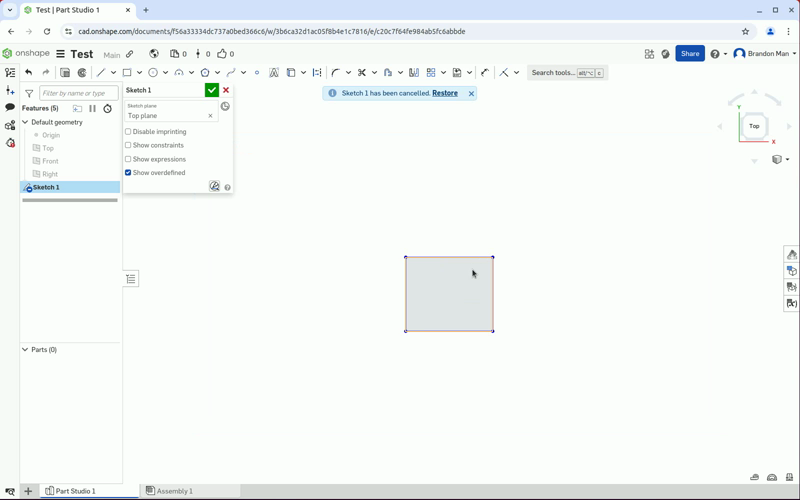
scroll(6)
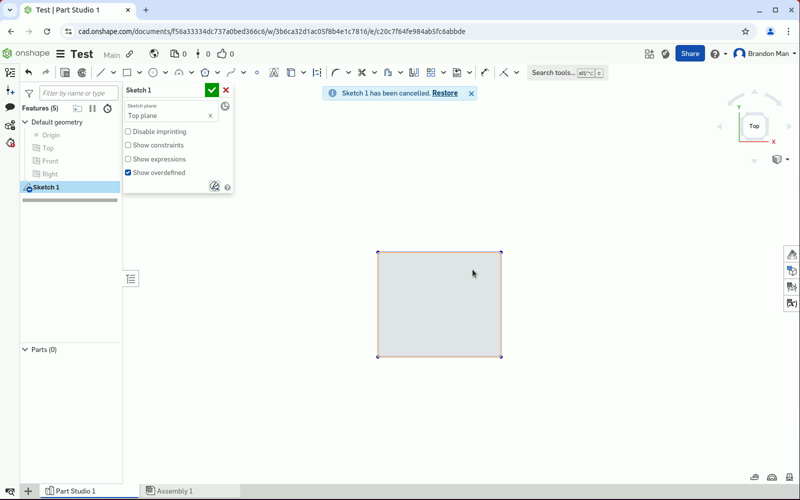
scroll(6)
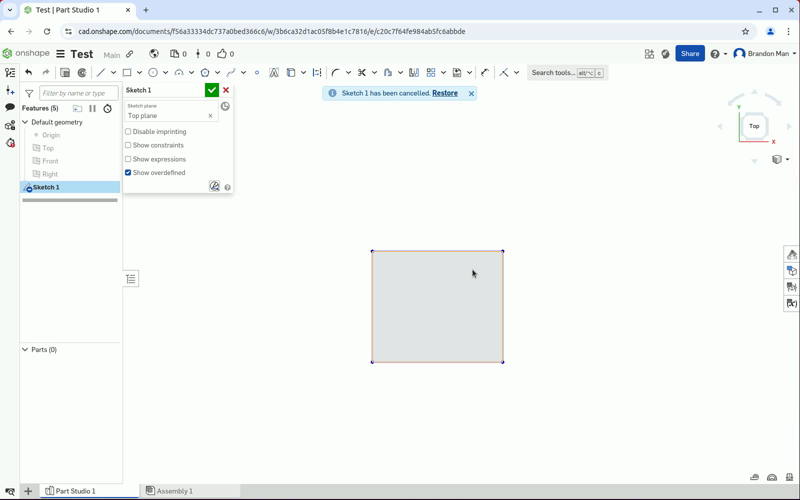
scroll(6)
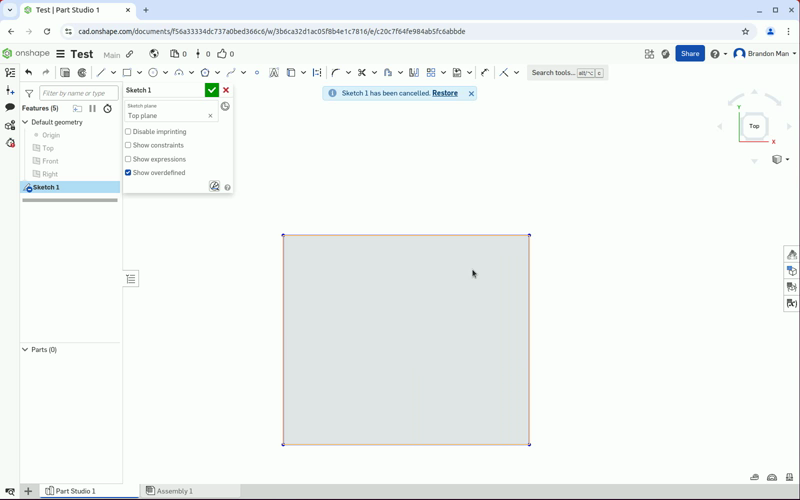
scroll(6)
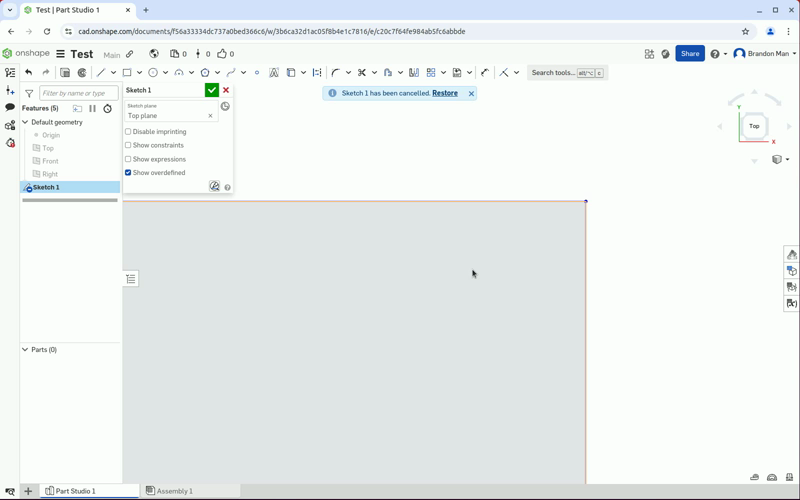
click(472, 269)
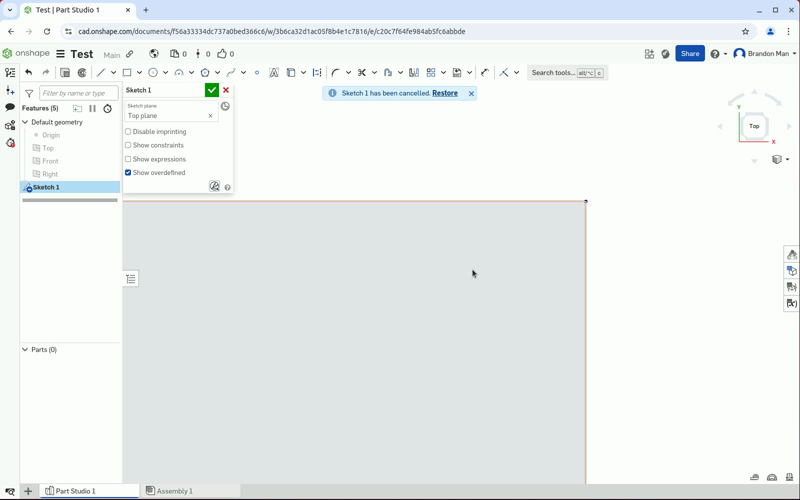
scroll(-6)
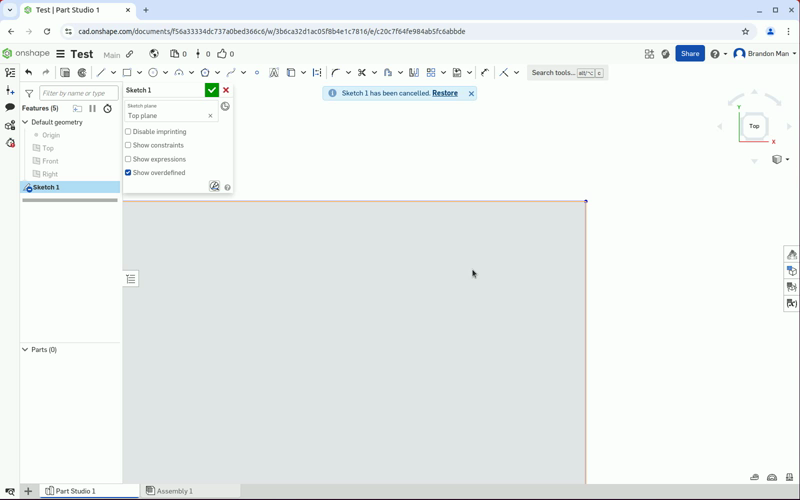
scroll(-6)
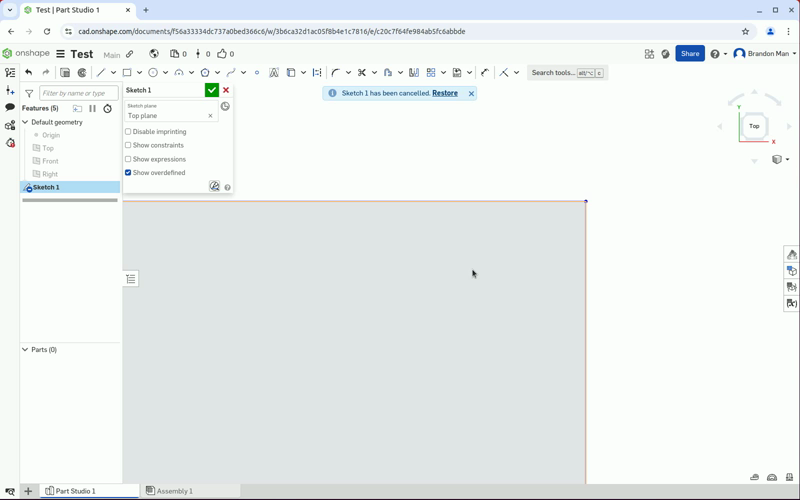
scroll(-6)
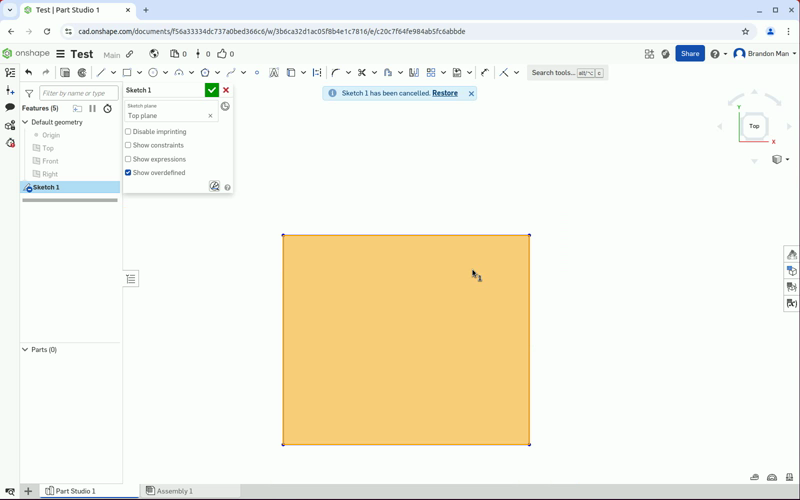
scroll(-6)
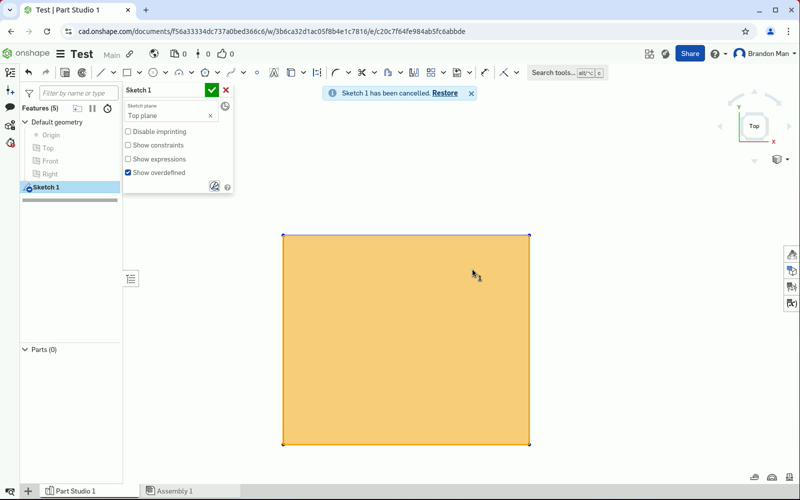
scroll(-6)
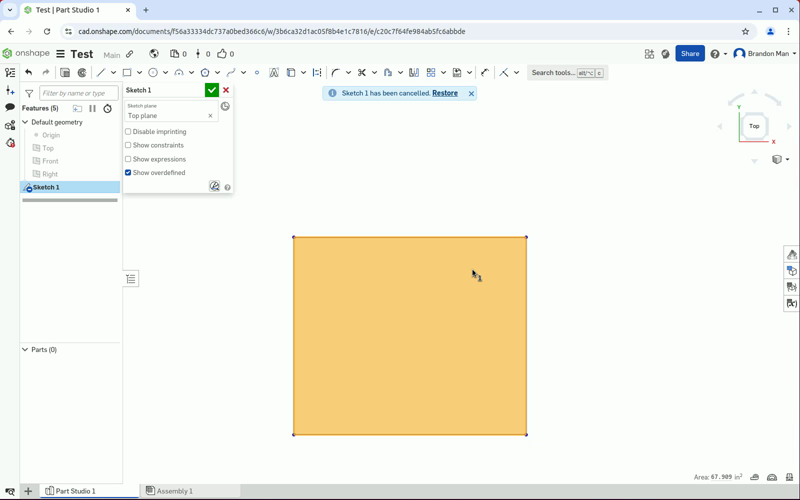
scroll(-6)
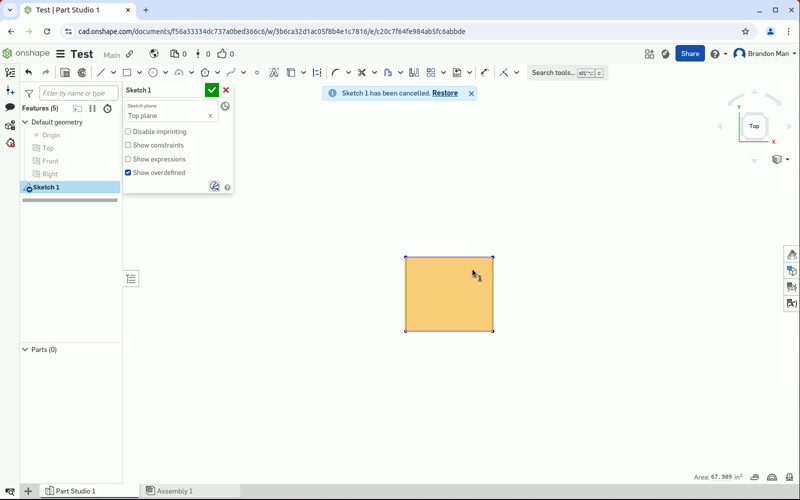
scroll(-6)
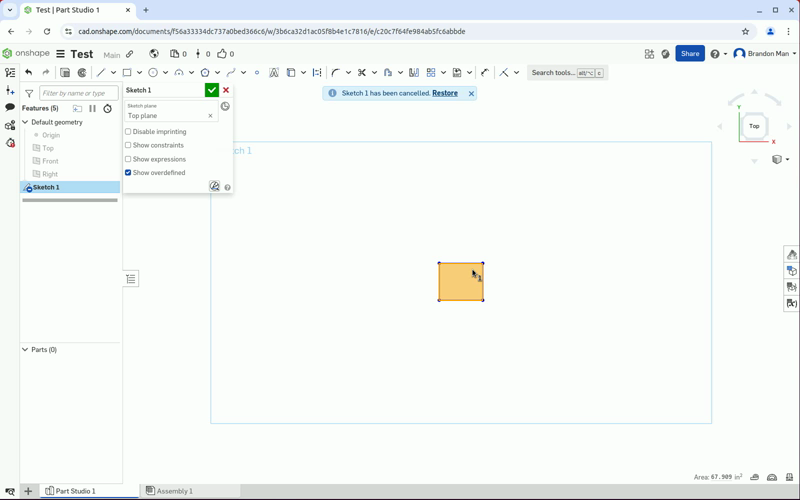
mouse_move(73, 352)
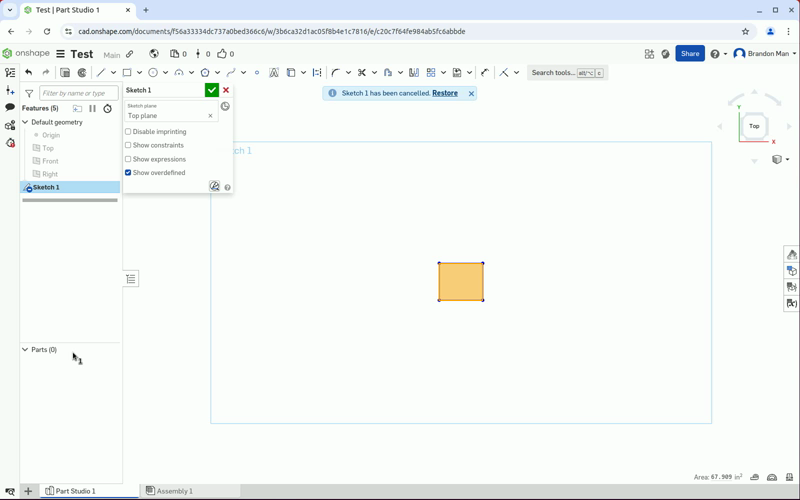
key(shift+y)
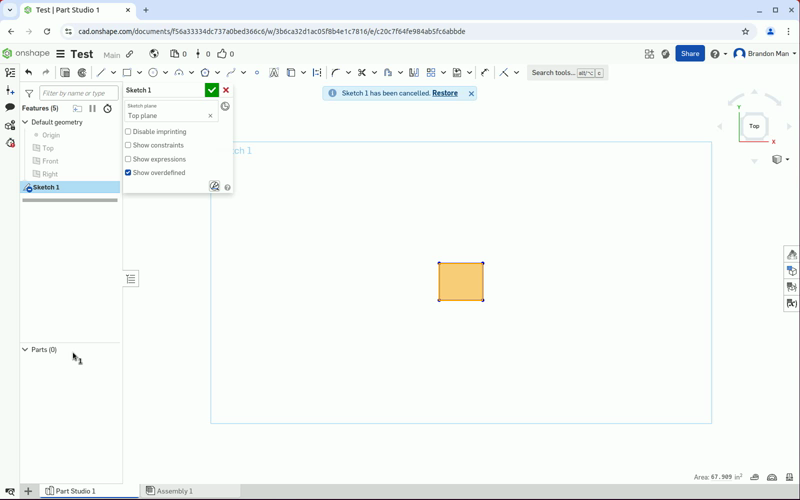
key(shift+e)
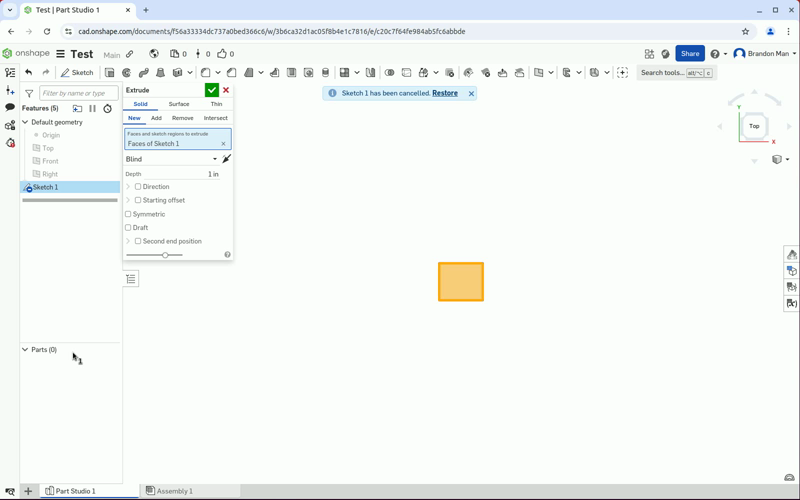
mouse_move(143, 106)
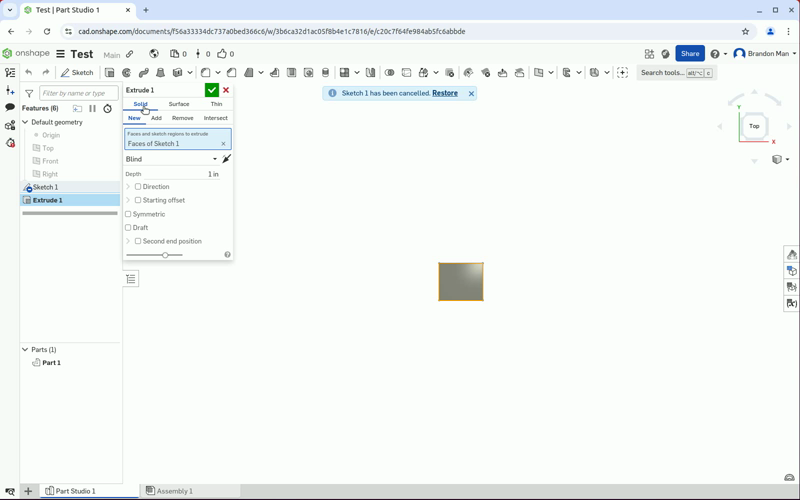
click(143, 106)
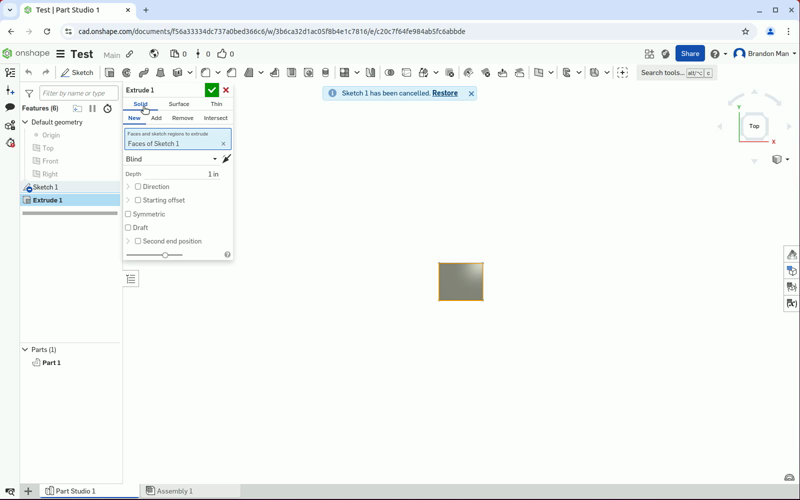
mouse_move(137, 120)
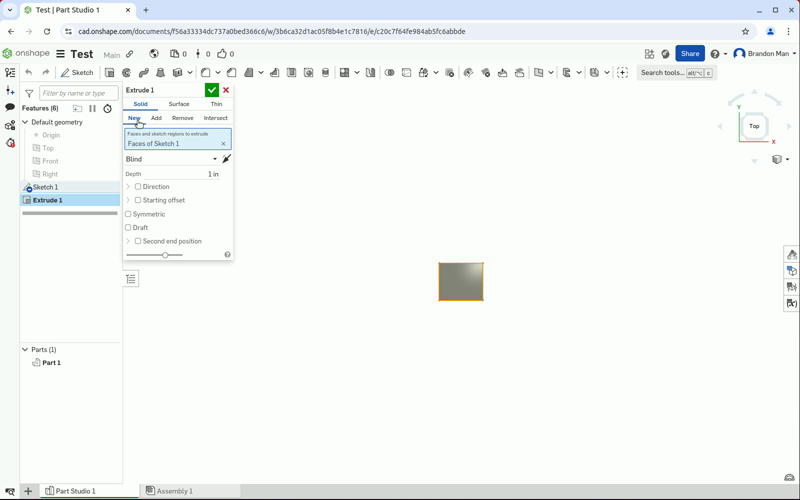
click(137, 120)
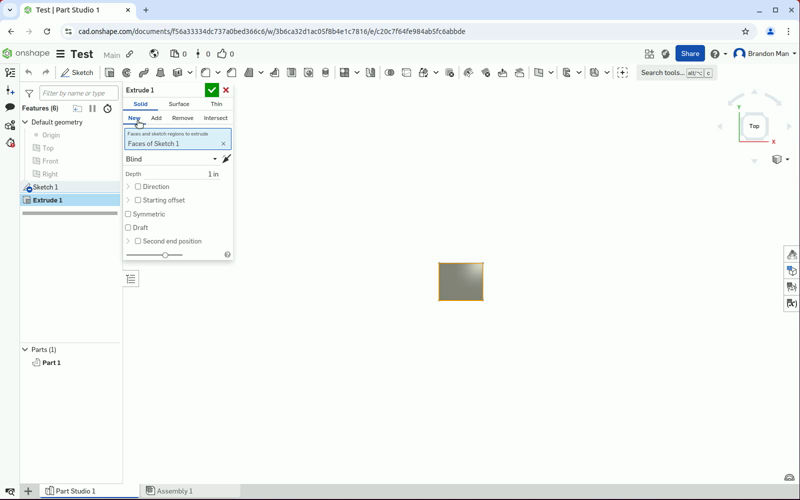
key(tab, 4)
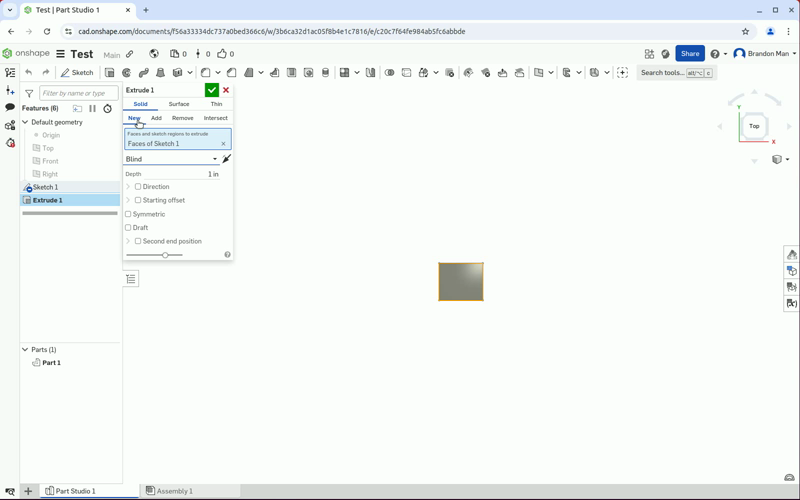
text(0.241)
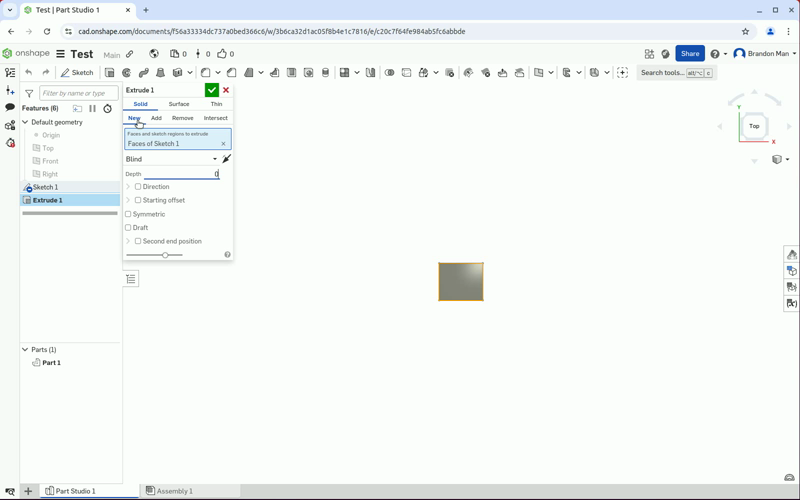
key(enter)
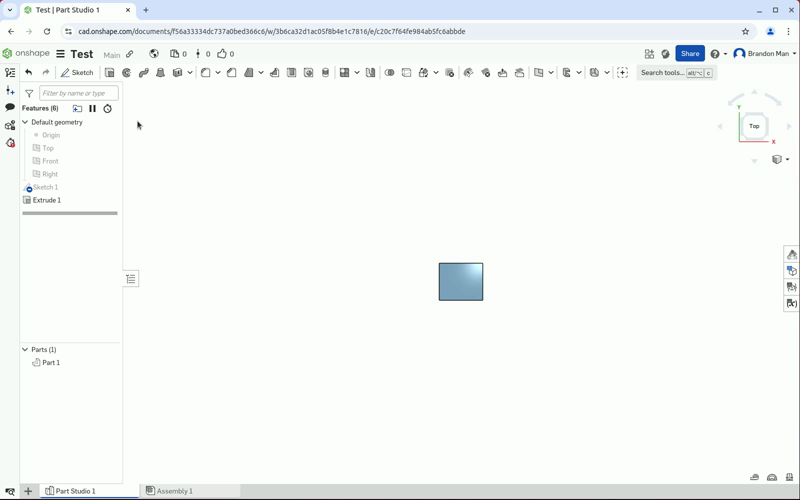
key(shift+h)
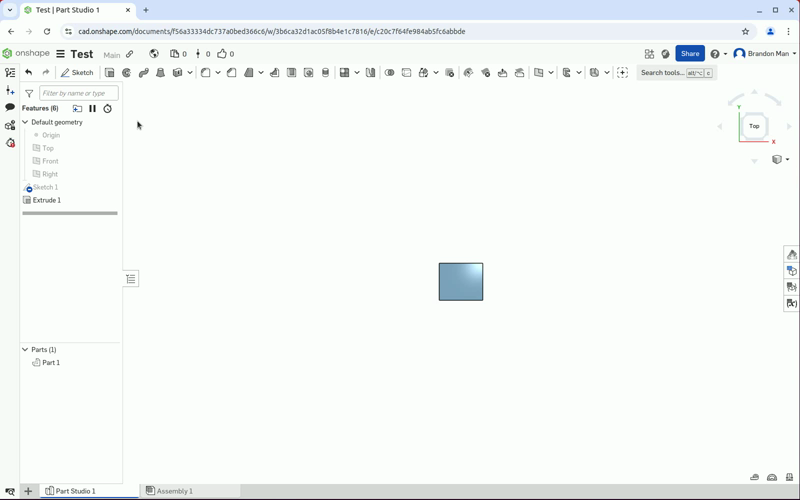
key(shift+h)
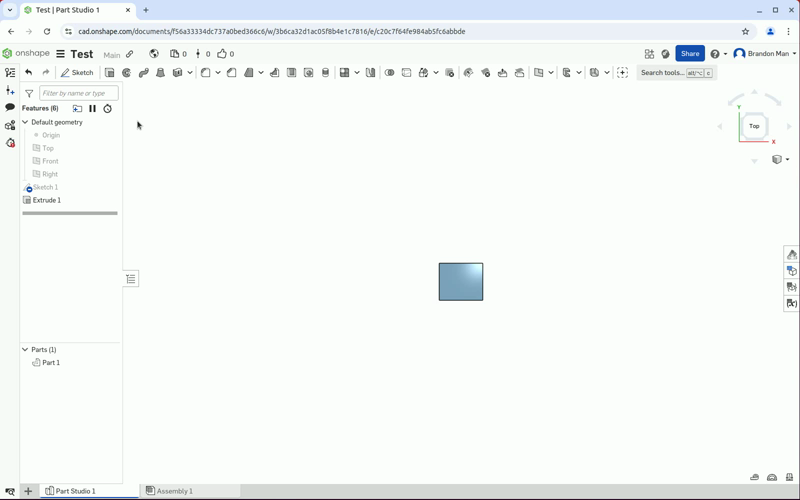
mouse_move(73, 189)
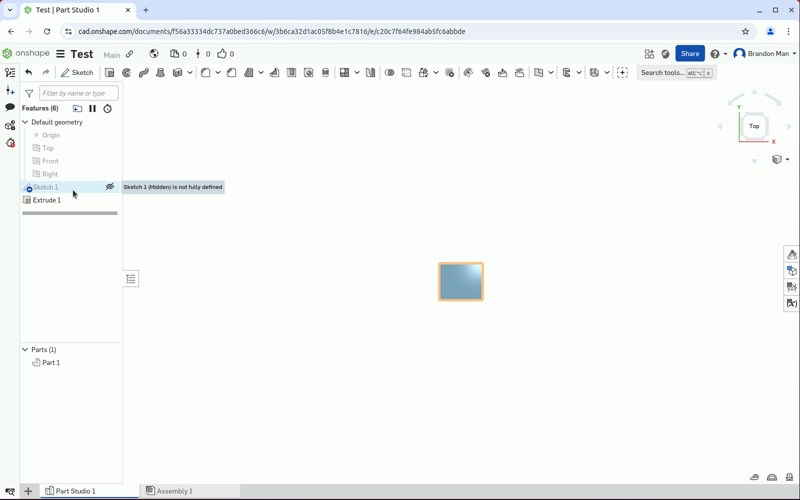
click(73, 189)
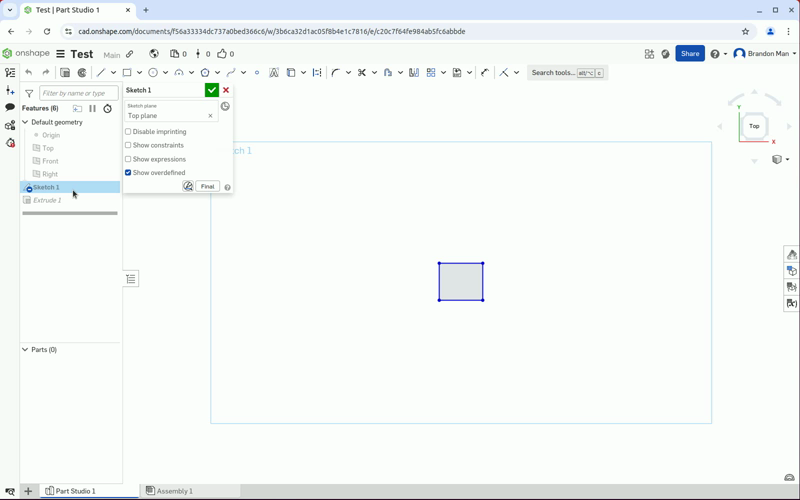
mouse_move(229, 92)
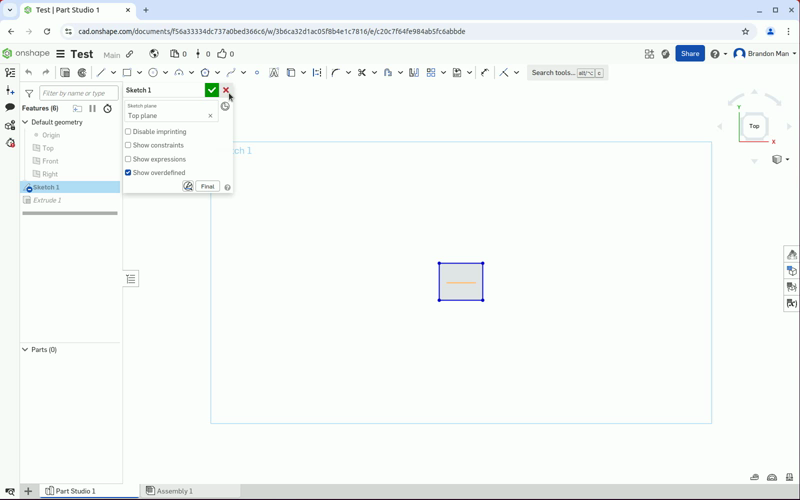
click(229, 92)
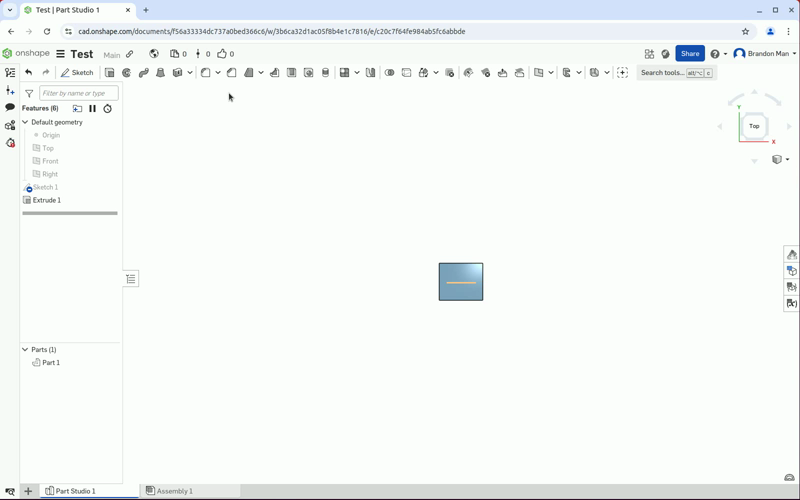
mouse_move(541, 75)
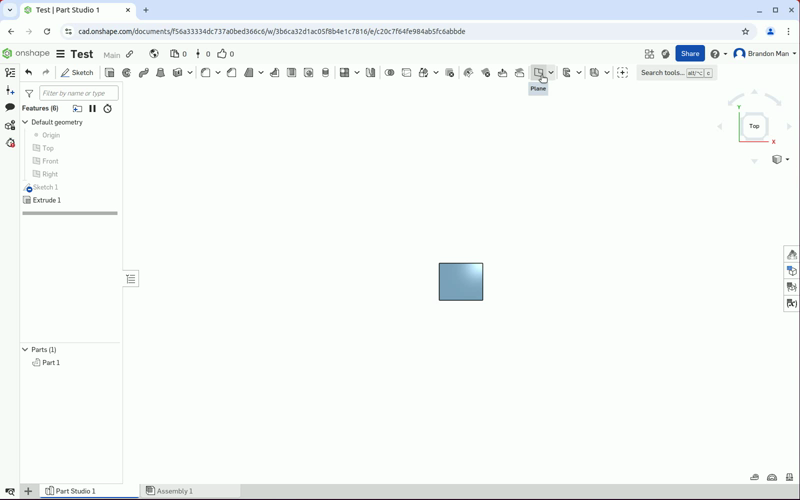
click(541, 75)
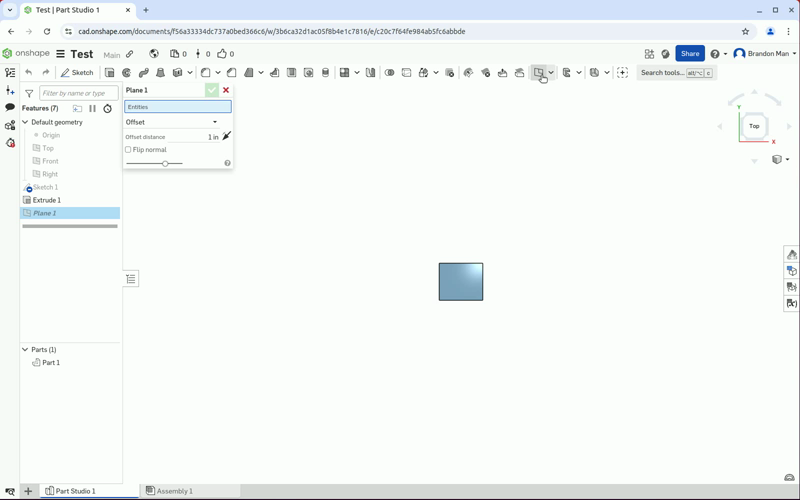
mouse_move(73, 150)
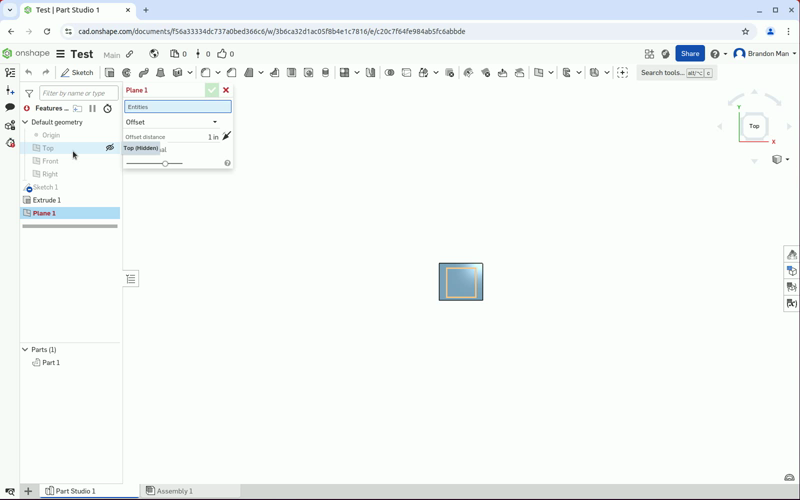
click(73, 150)
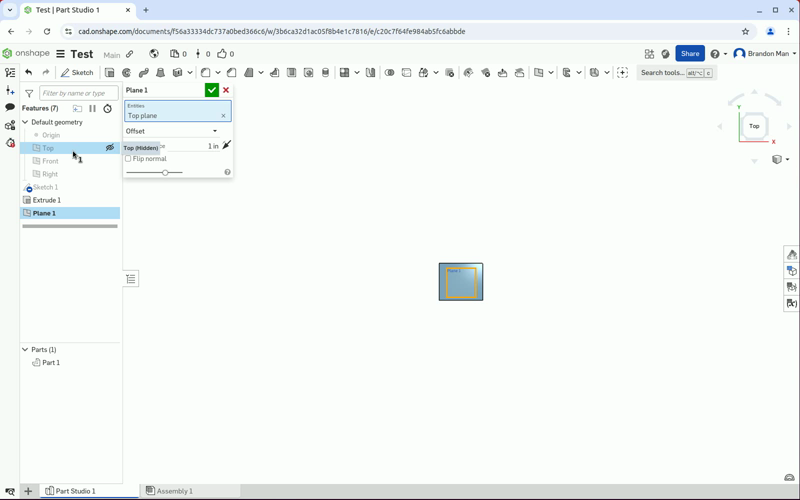
key(tab, 2)
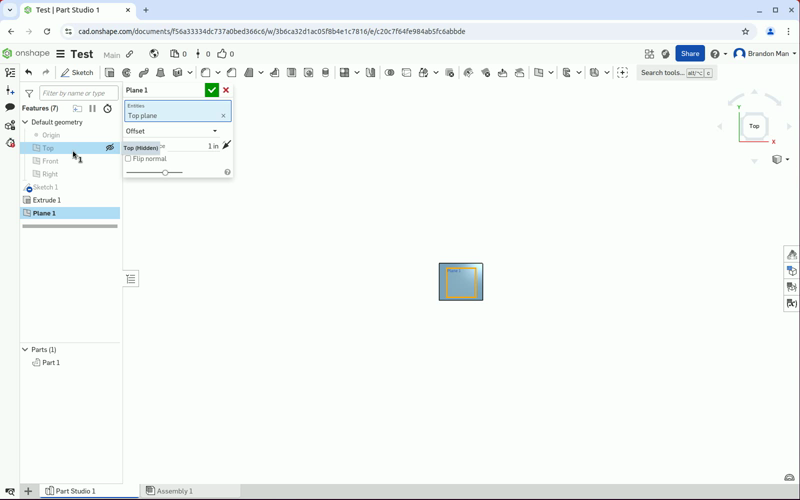
text(0.246)
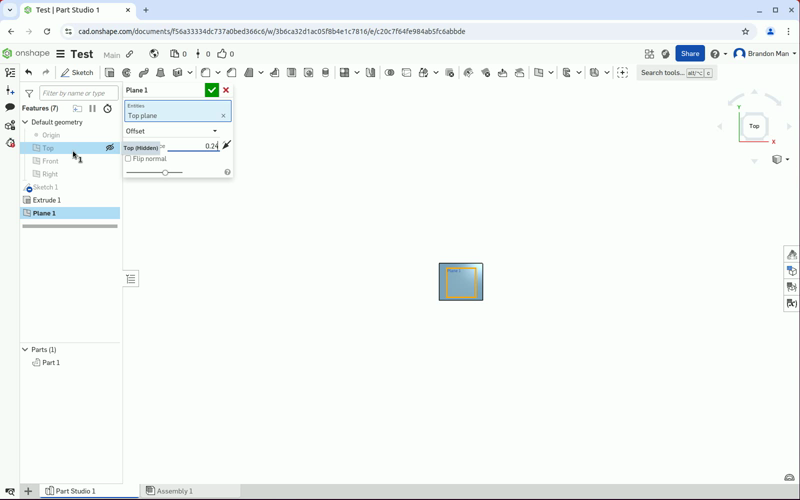
key(enter, 2)
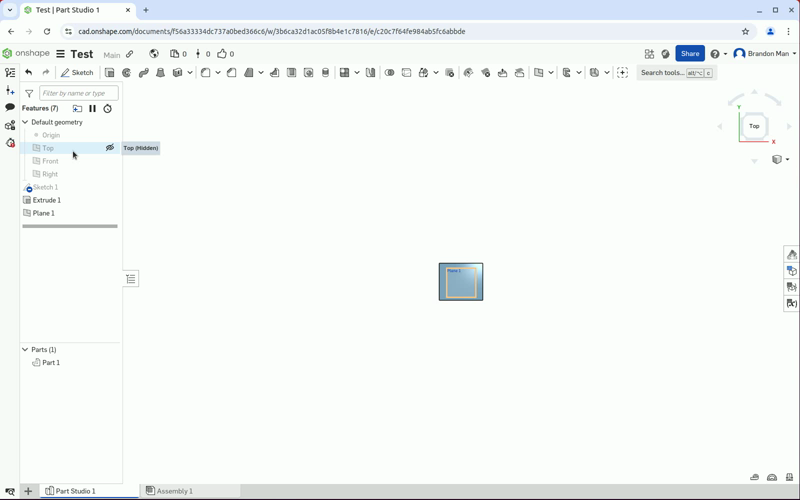
key(shift+s)
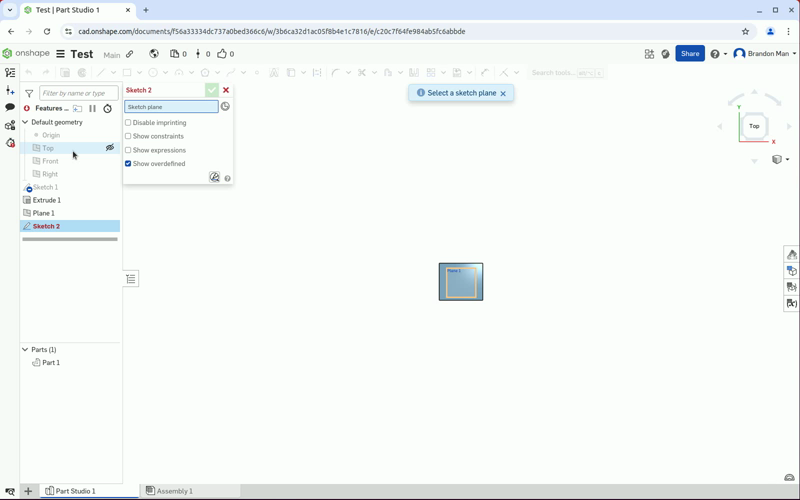
mouse_move(73, 215)
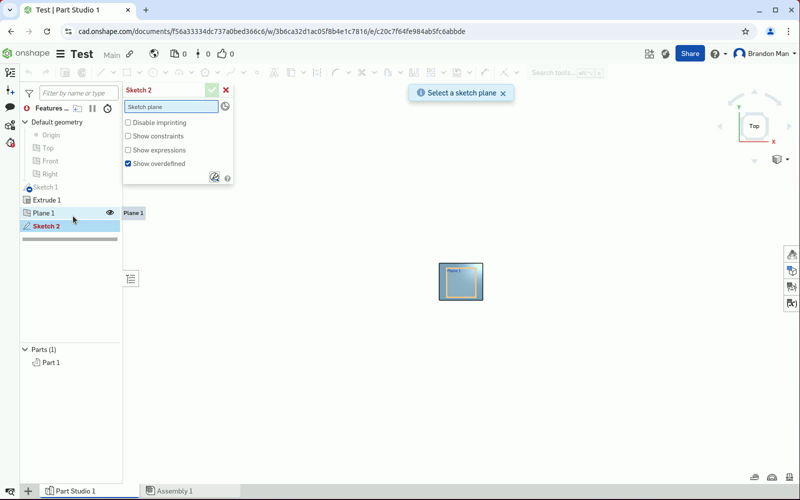
click(73, 215)
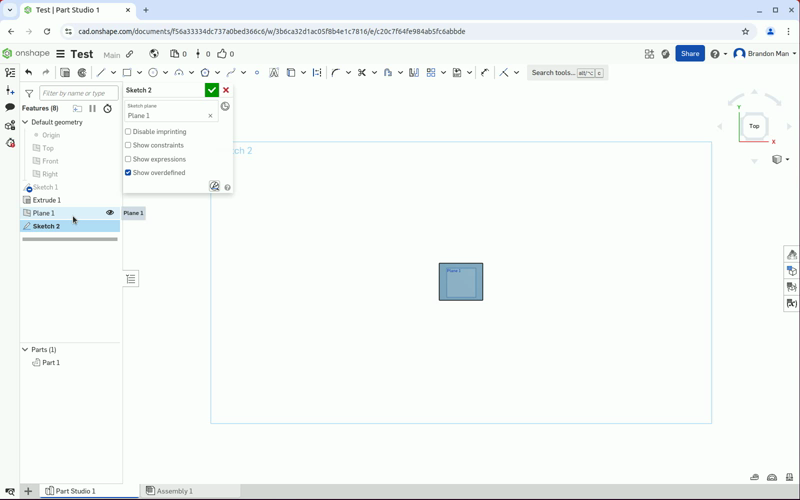
mouse_move(73, 352)
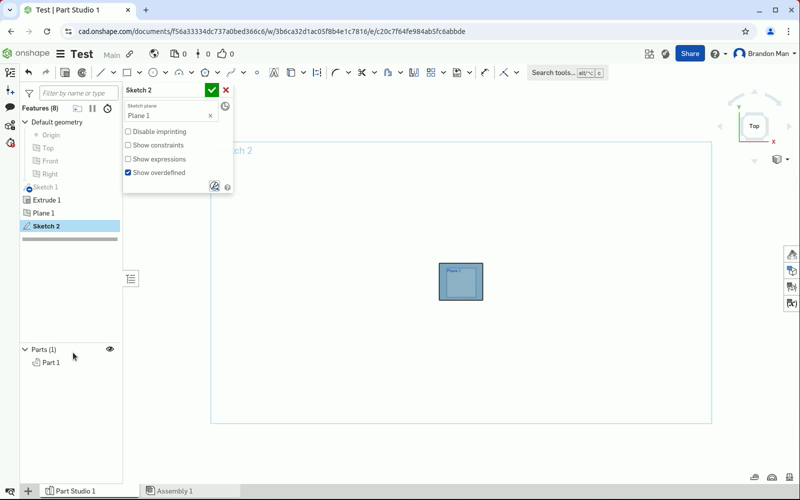
key(y)
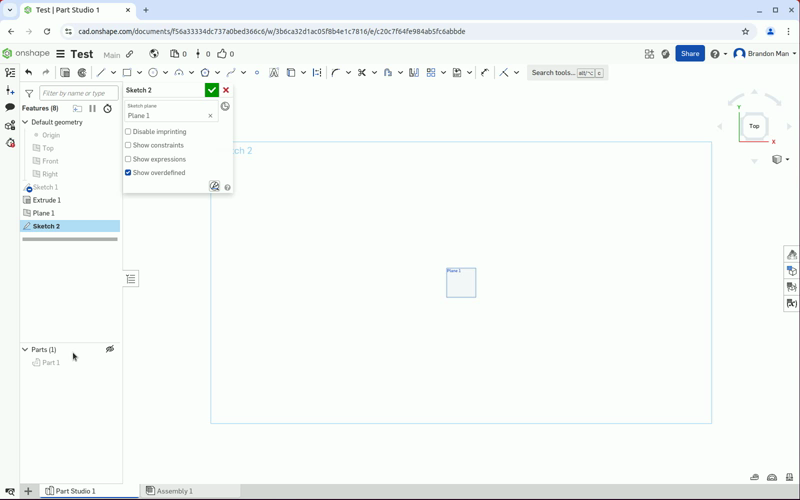
key(c)
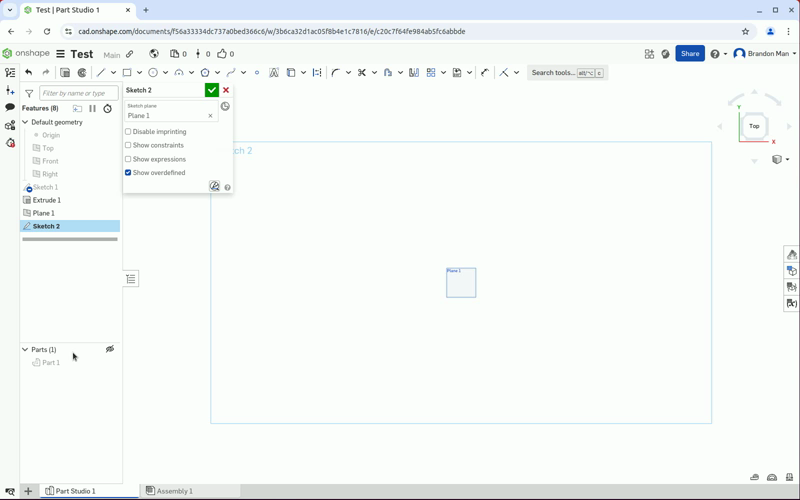
key_down(shift)
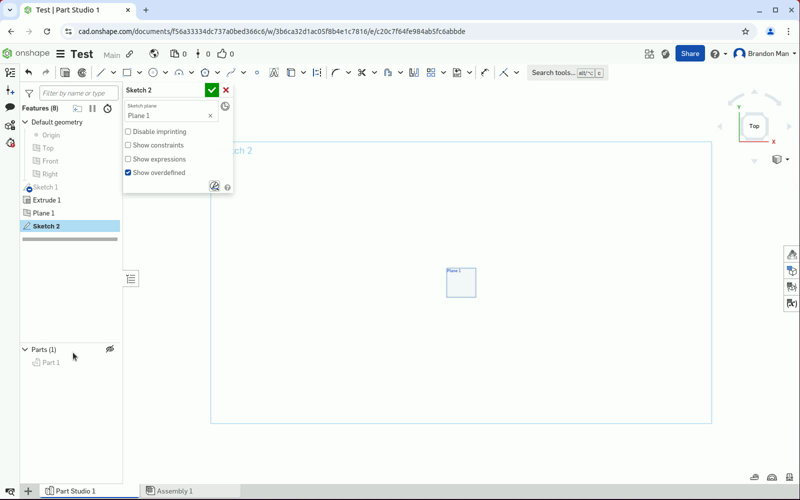
mouse_move(447, 270)
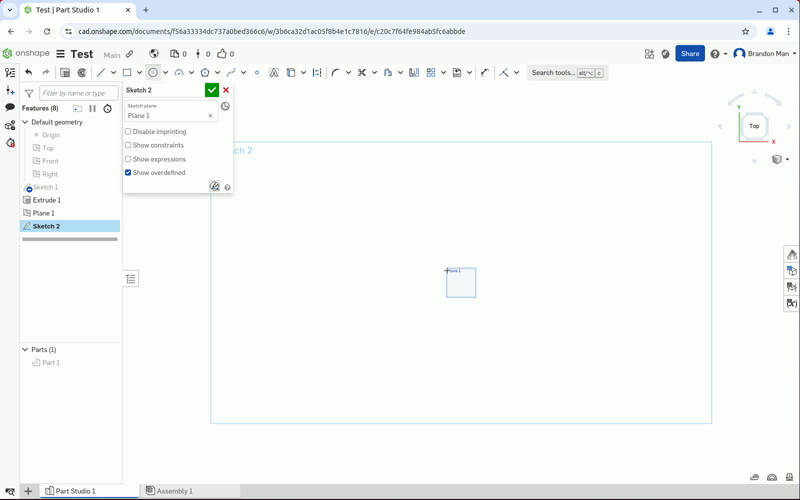
click(447, 270)
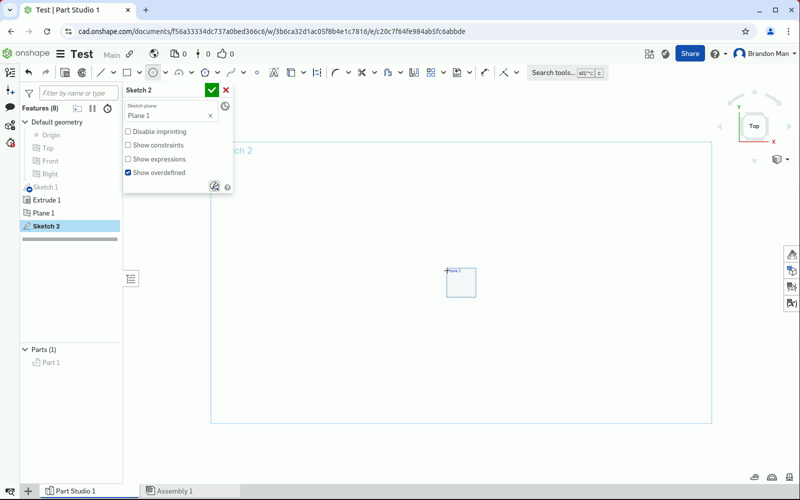
key_up(shift)
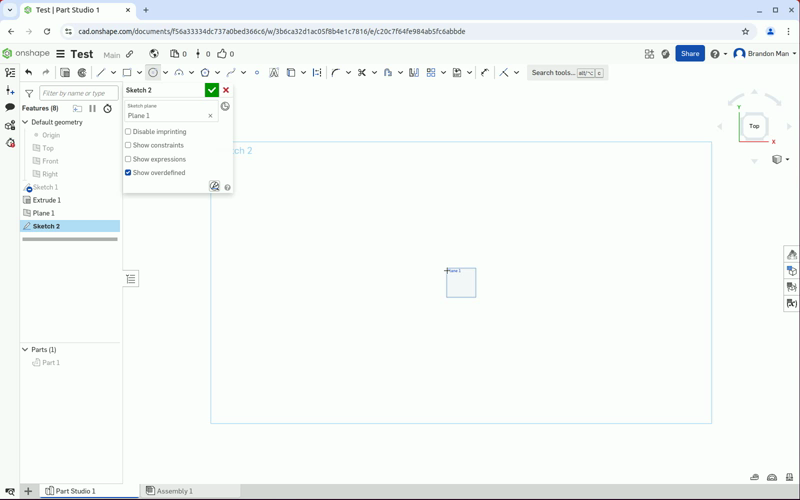
mouse_move(450, 270)
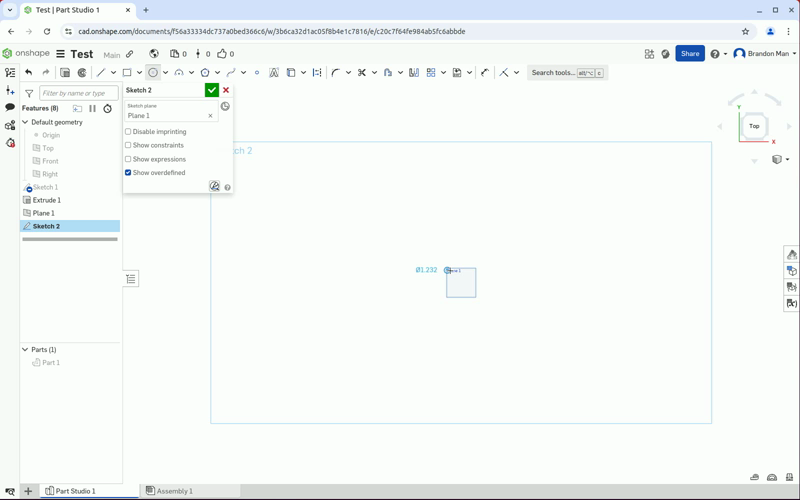
click(450, 270)
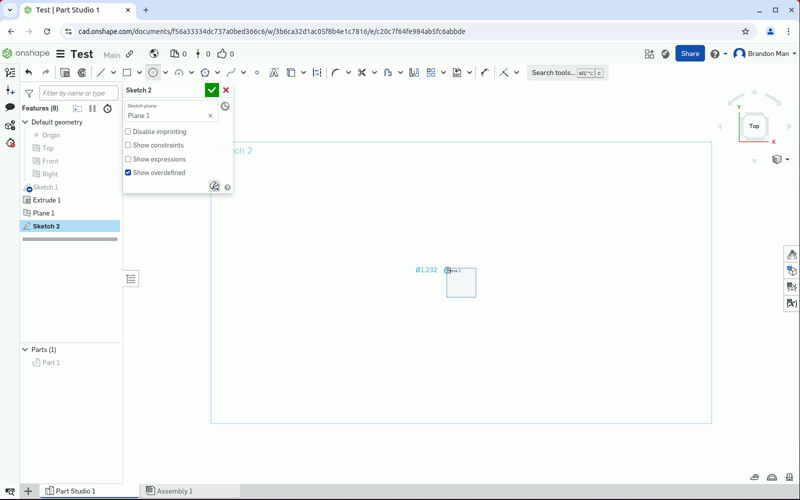
key(esc)
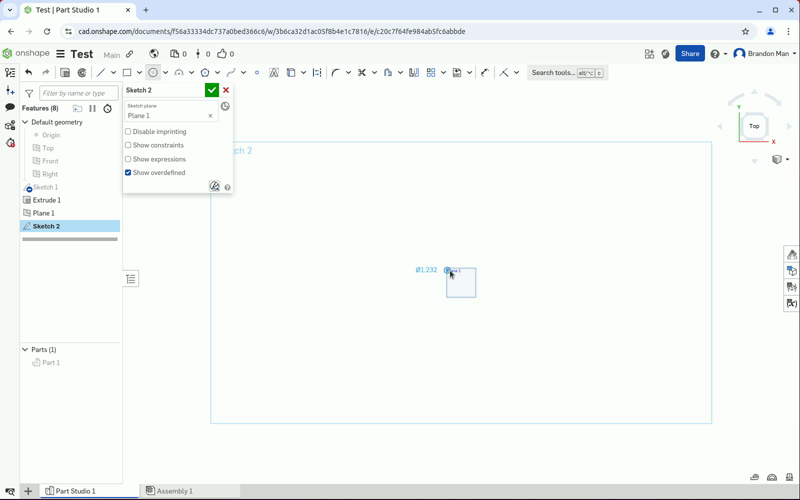
mouse_move(448, 270)
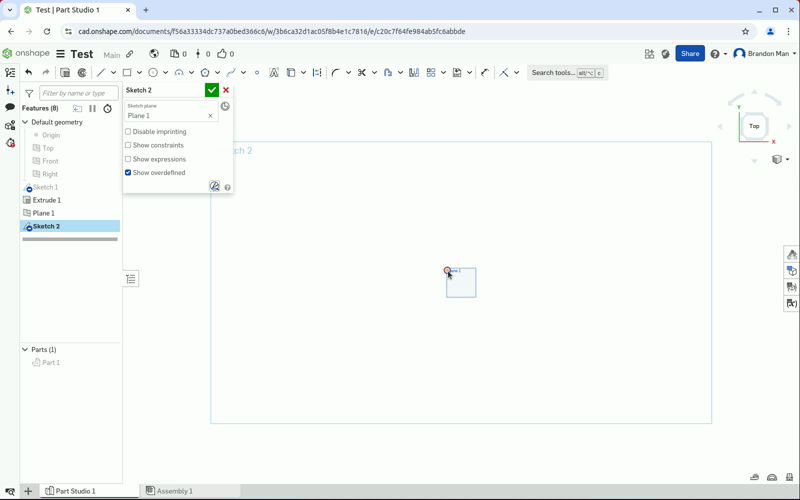
scroll(6)
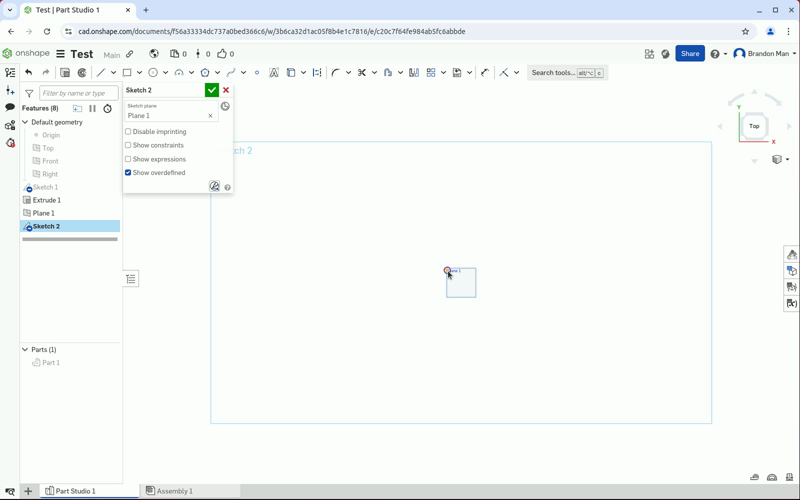
scroll(6)
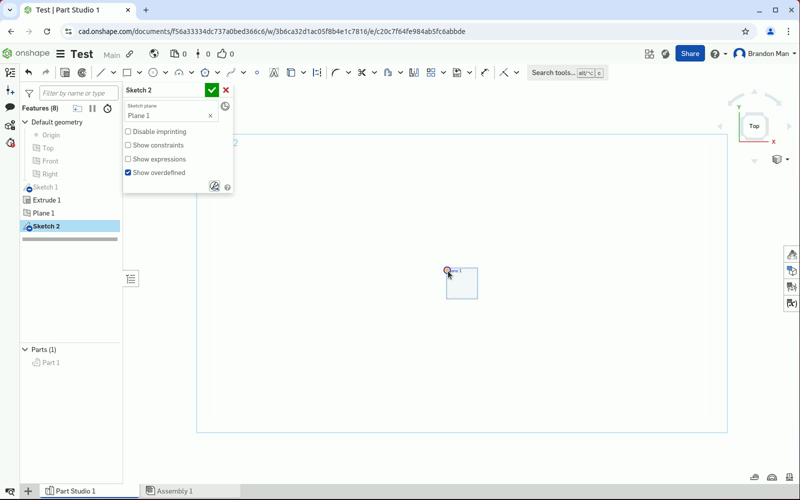
scroll(6)
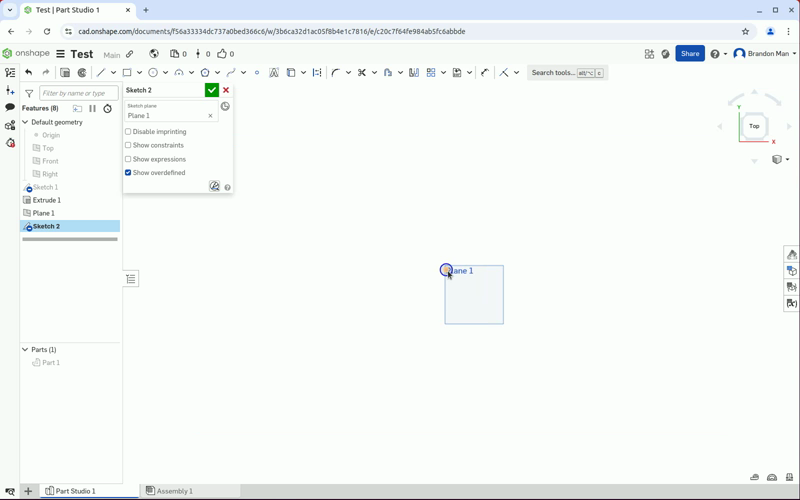
scroll(6)
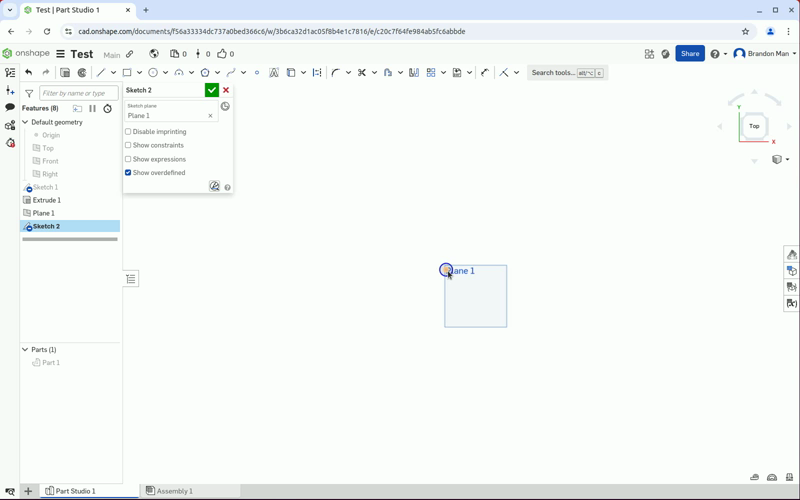
scroll(6)
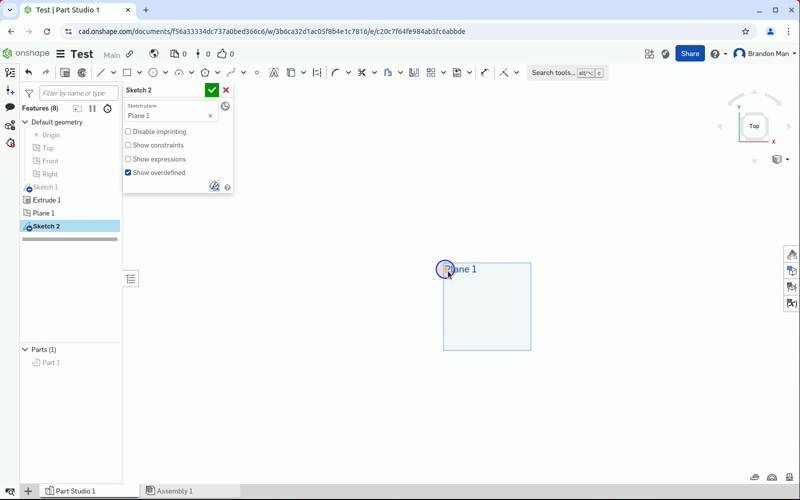
scroll(6)
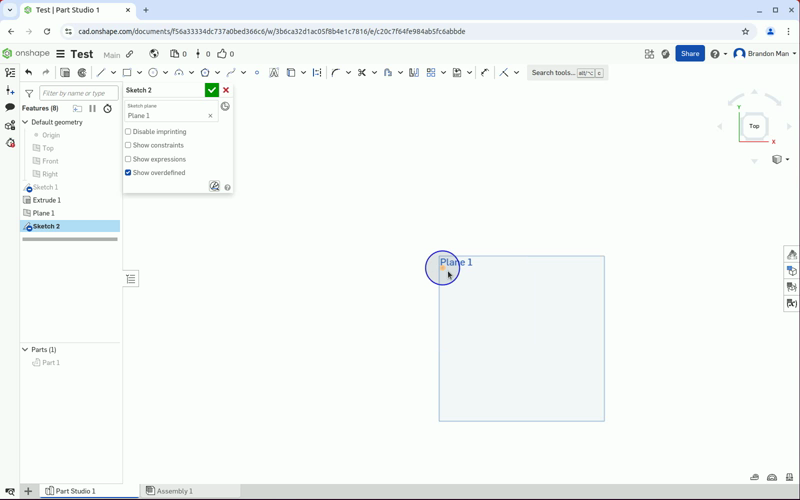
scroll(6)
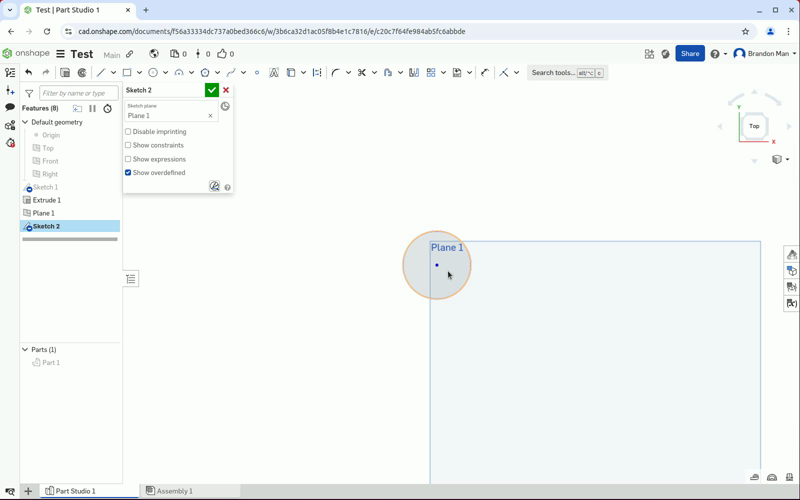
click(448, 270)
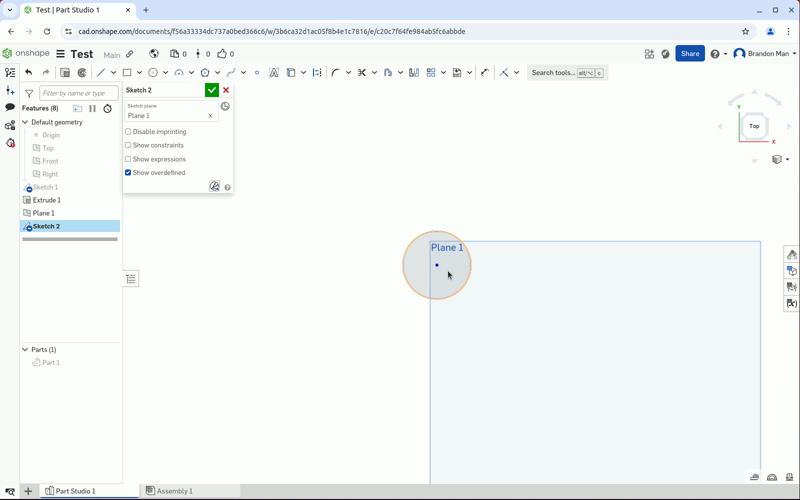
scroll(-6)
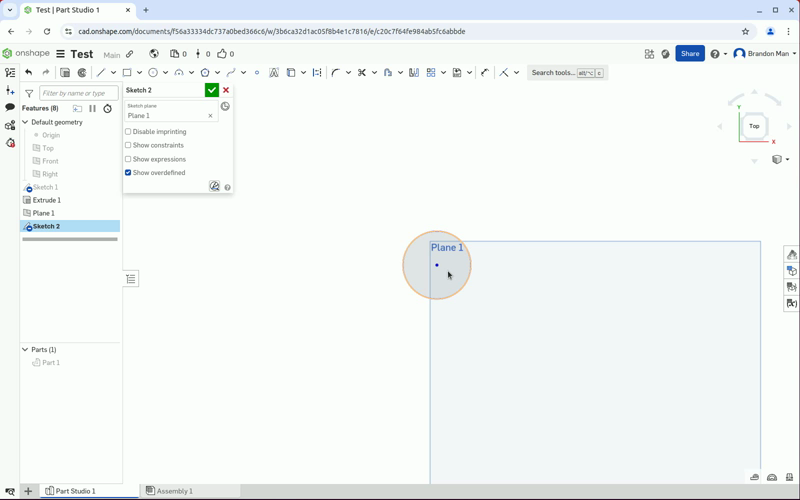
scroll(-6)
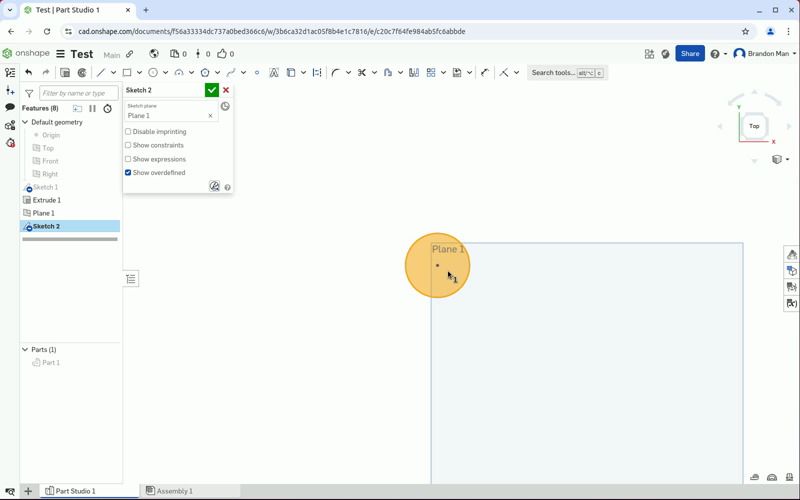
scroll(-6)
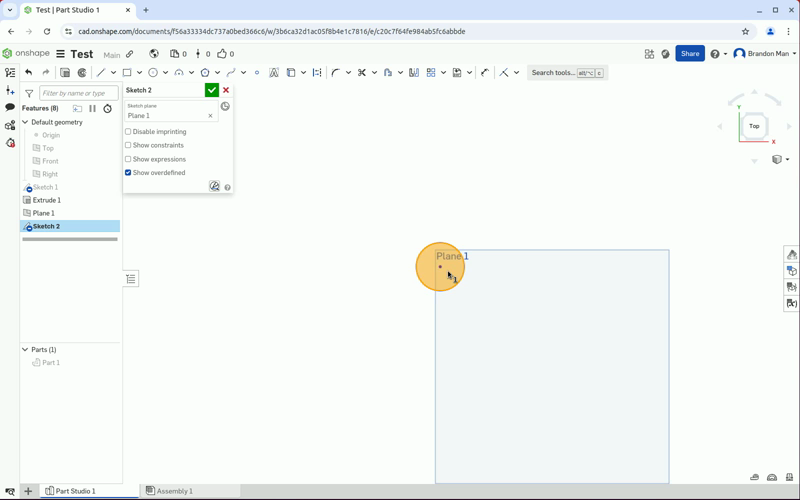
scroll(-6)
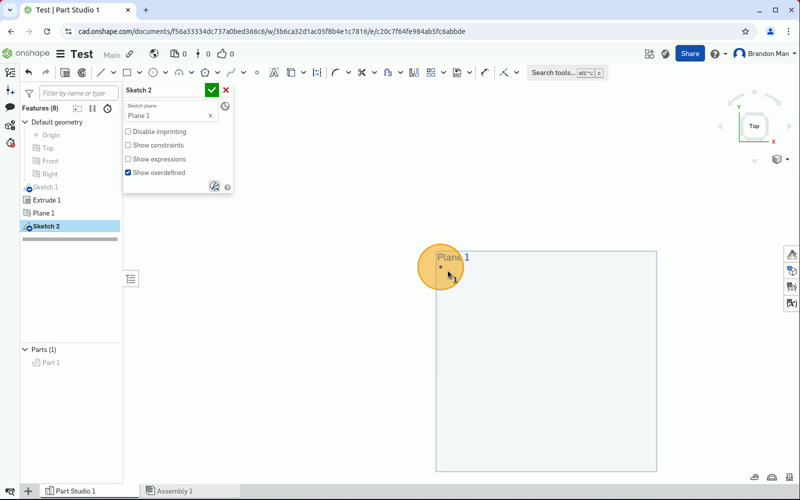
scroll(-6)
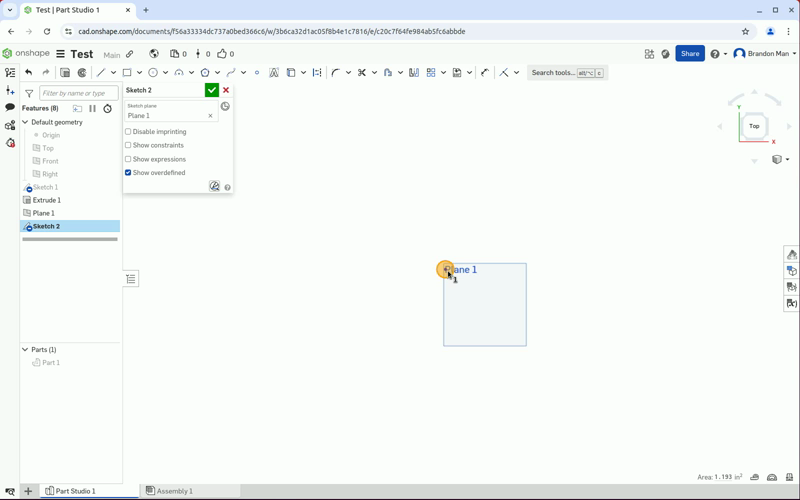
scroll(-6)
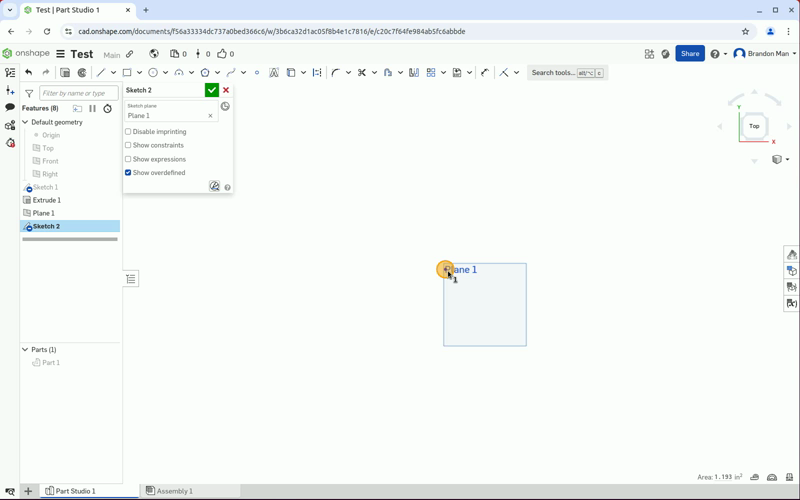
scroll(-6)
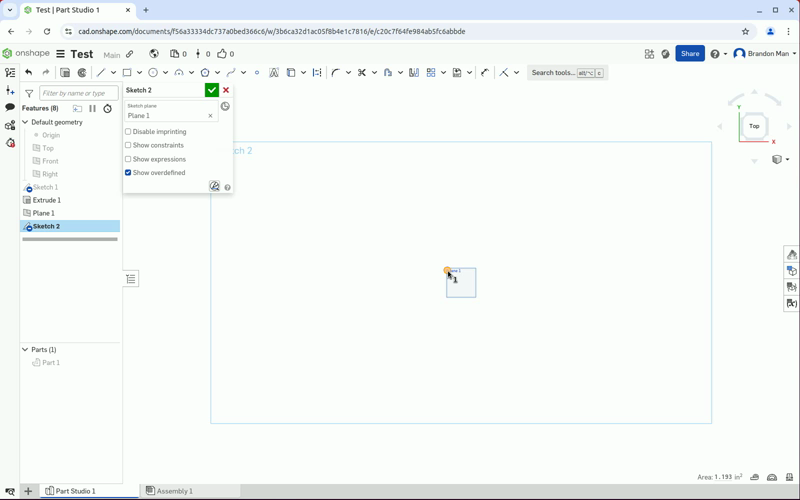
mouse_move(73, 352)
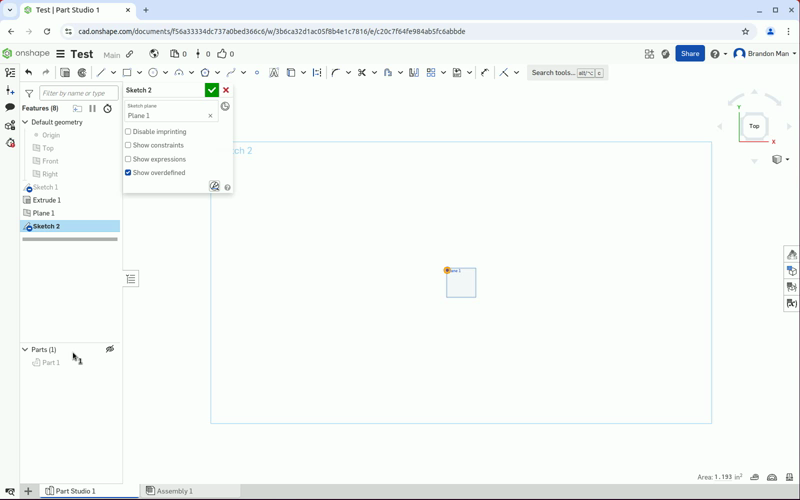
key(shift+y)
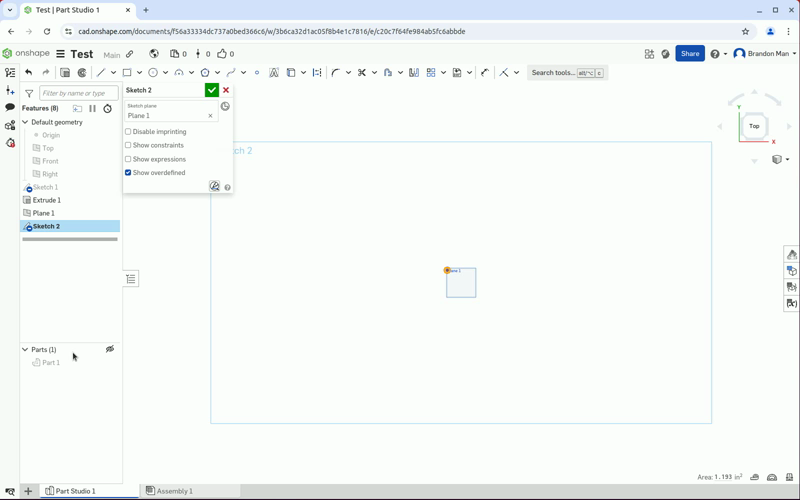
key(shift+e)
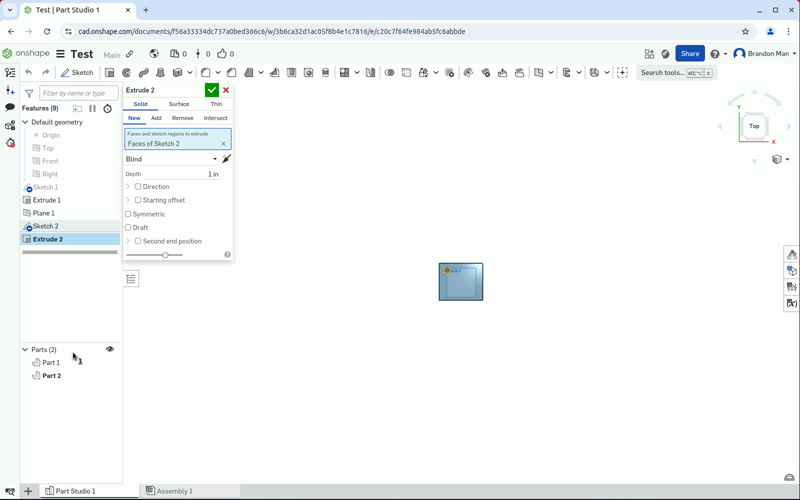
mouse_move(143, 106)
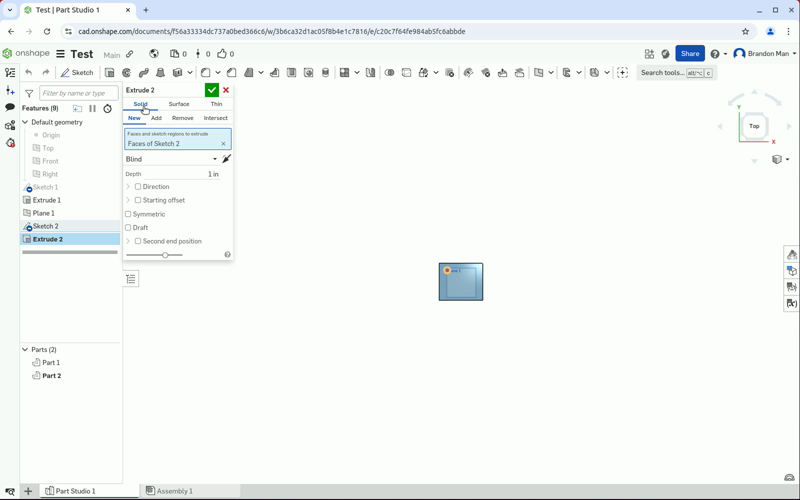
click(143, 106)
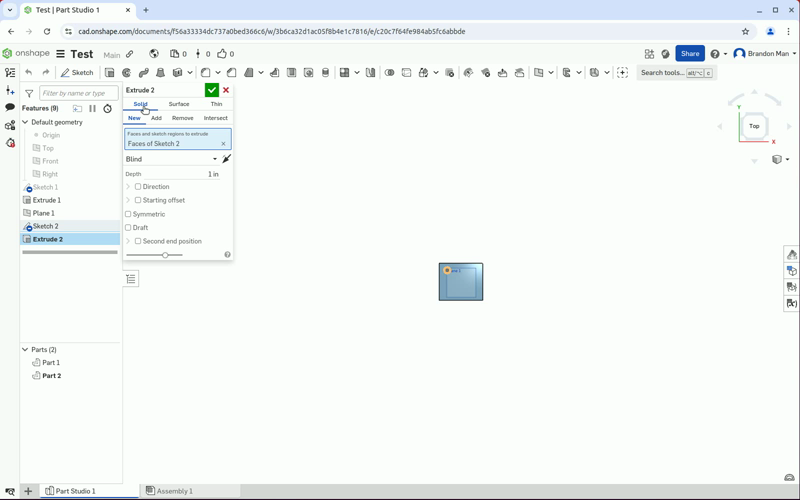
mouse_move(137, 120)
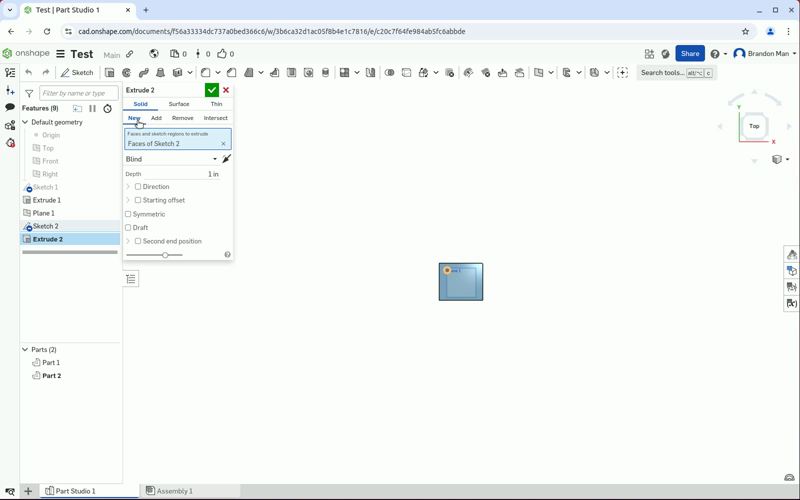
click(137, 120)
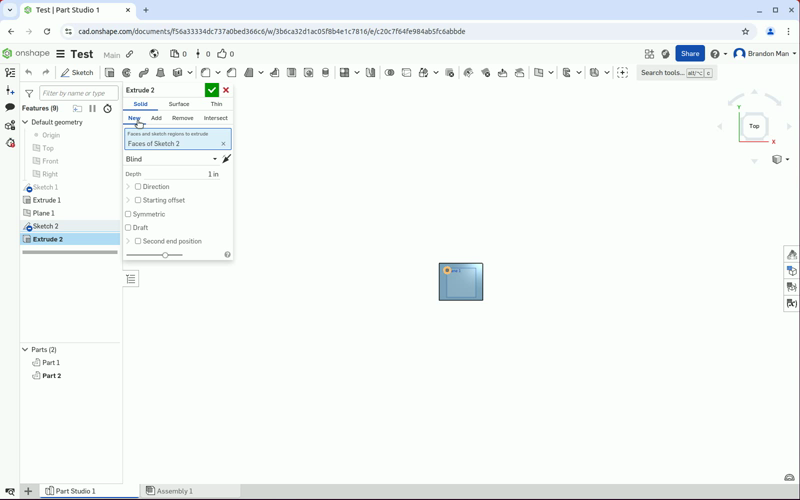
key(tab, 4)
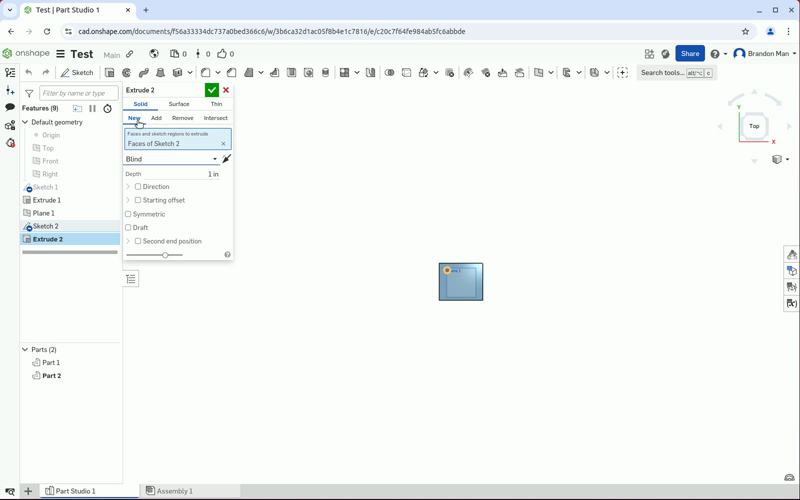
text(6.018)
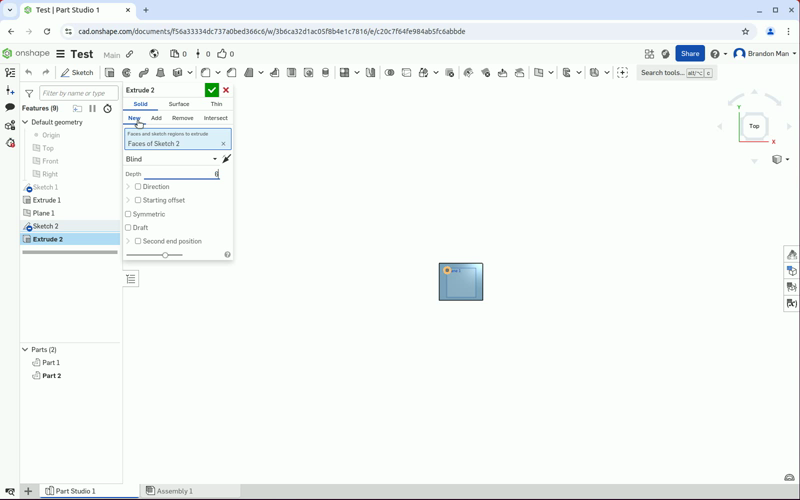
key(enter)
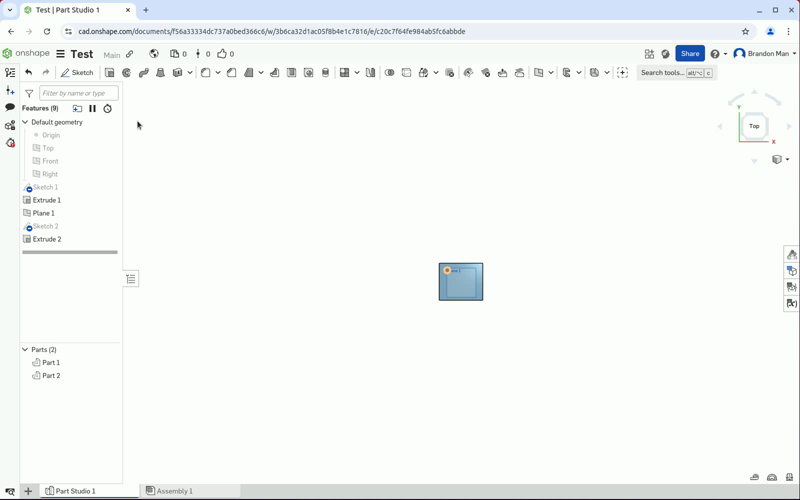
key(shift+h)
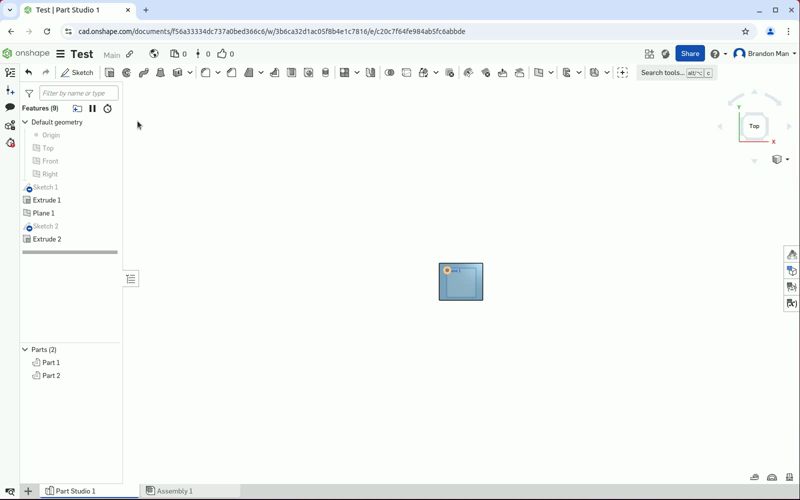
key(shift+h)
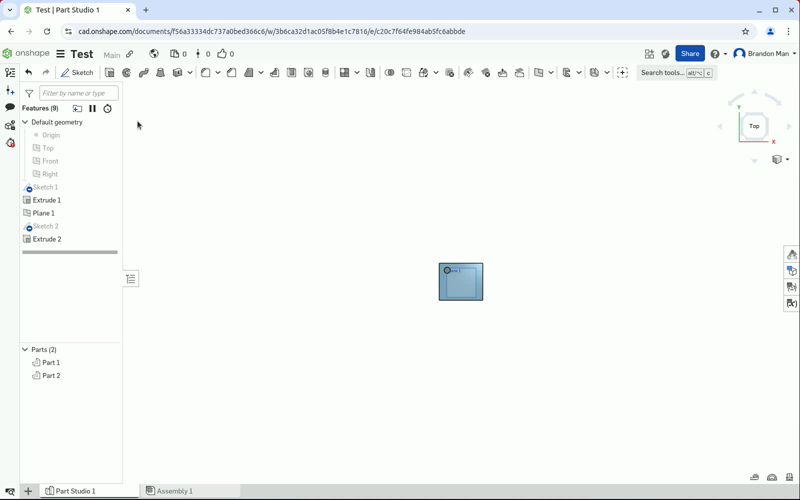
mouse_move(73, 189)
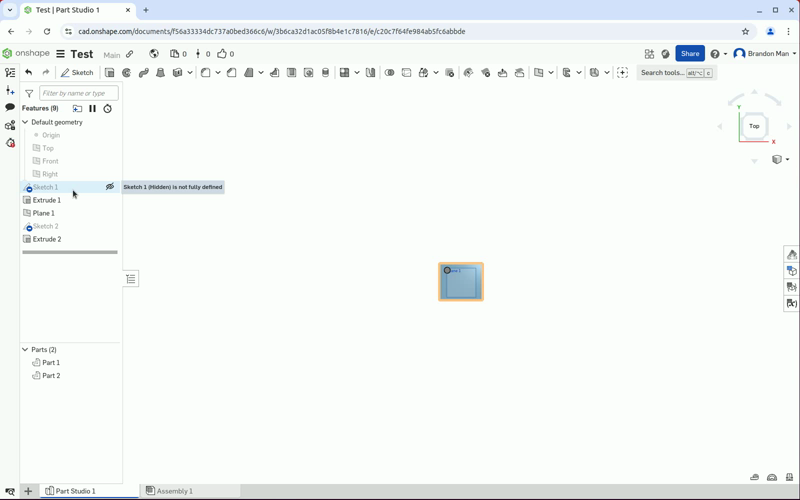
click(73, 189)
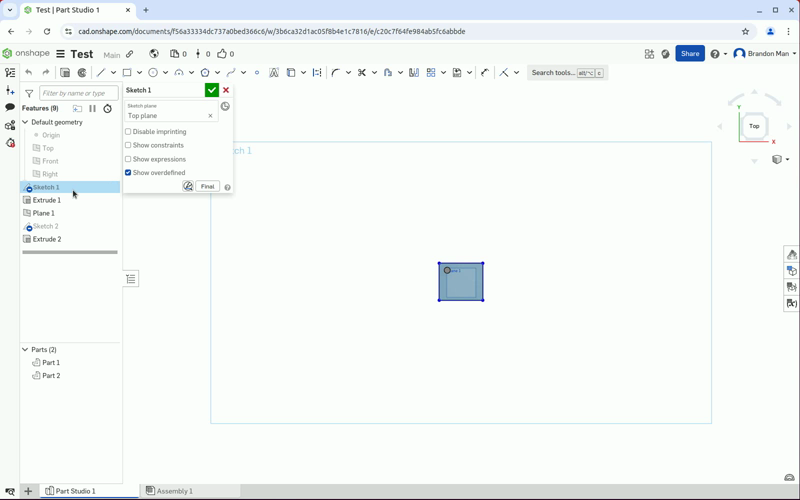
mouse_move(229, 92)
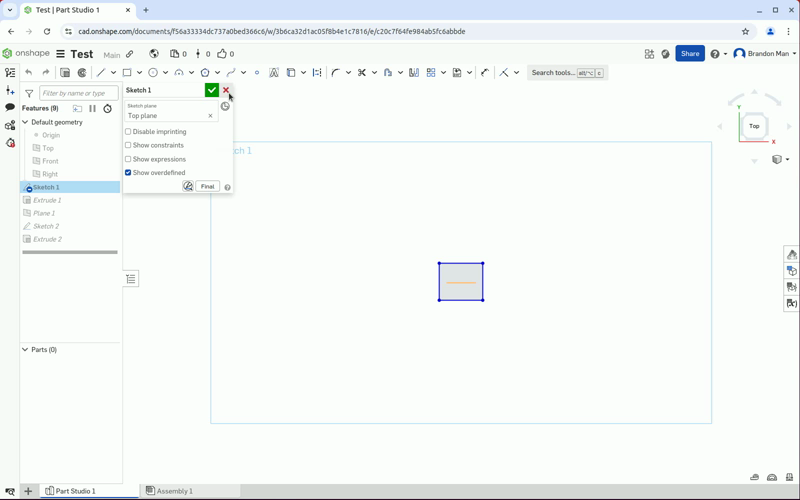
click(229, 92)
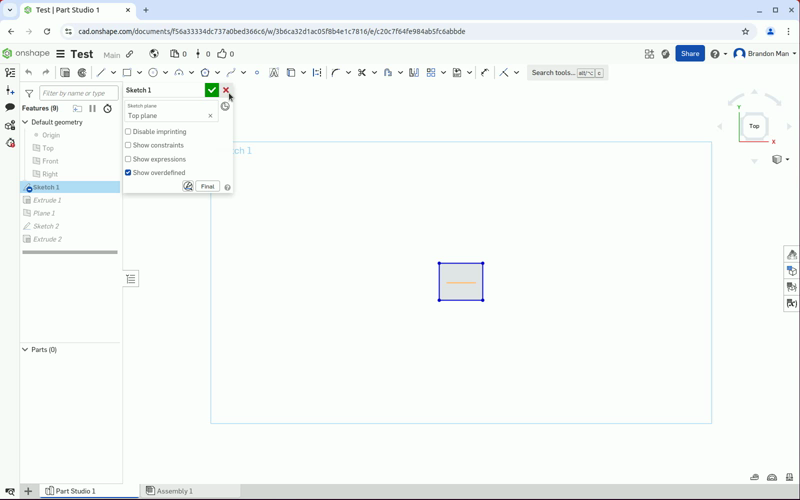
key(shift+s)
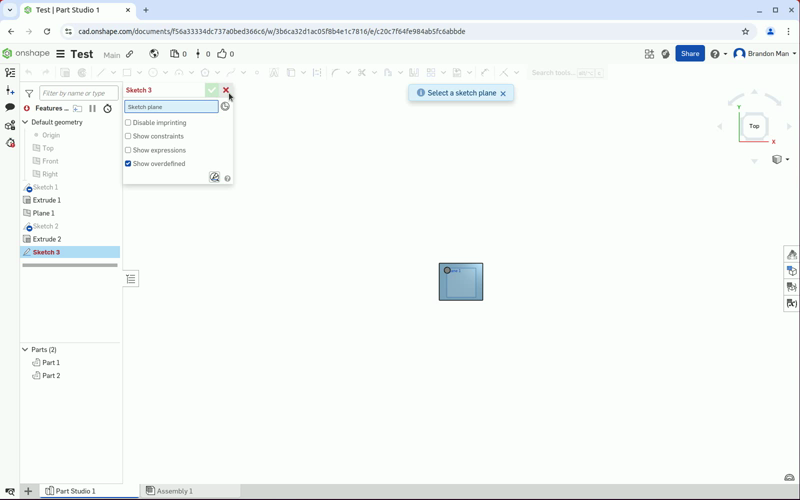
mouse_move(73, 215)
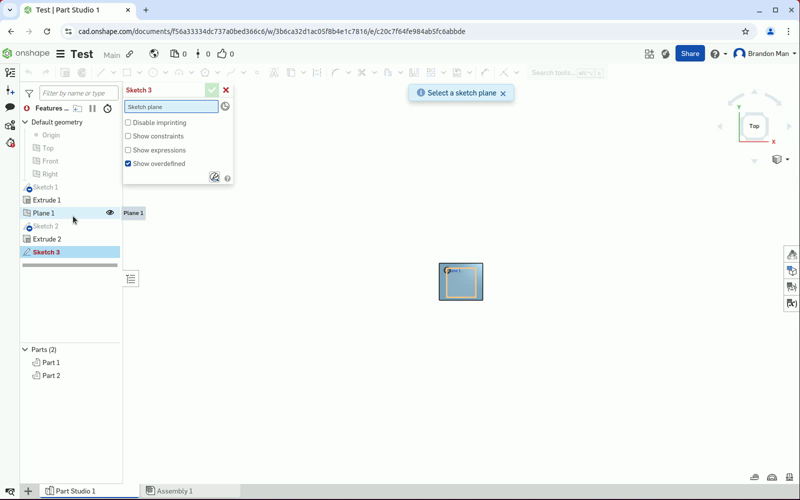
click(73, 215)
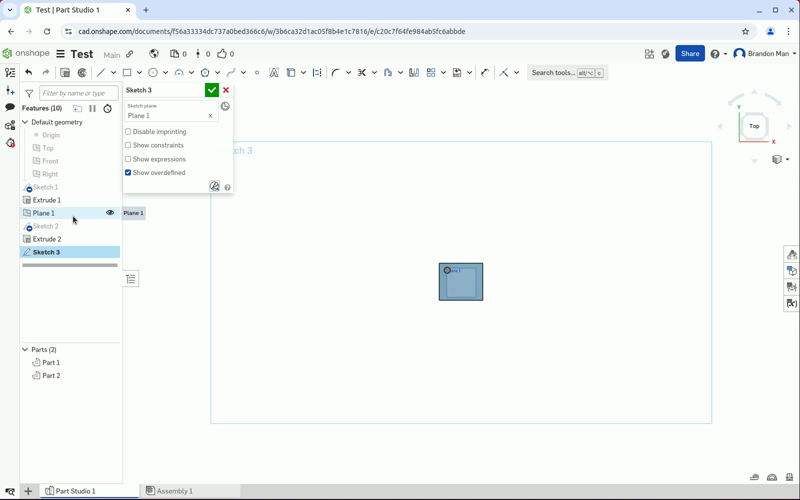
mouse_move(73, 352)
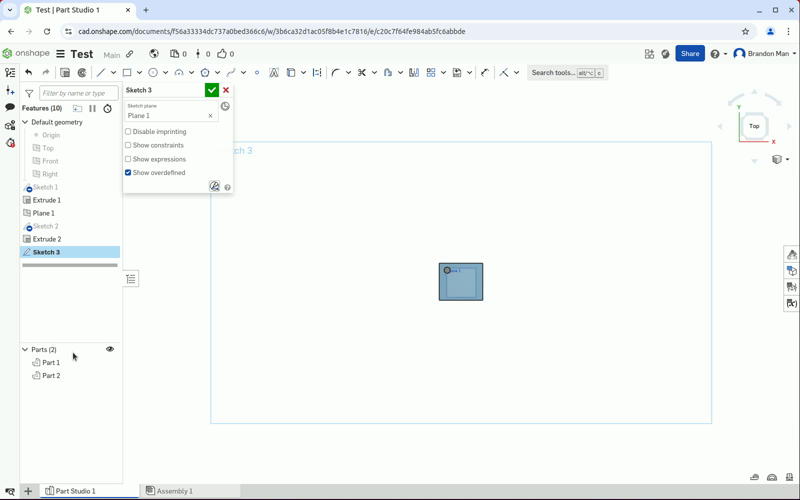
key(y)
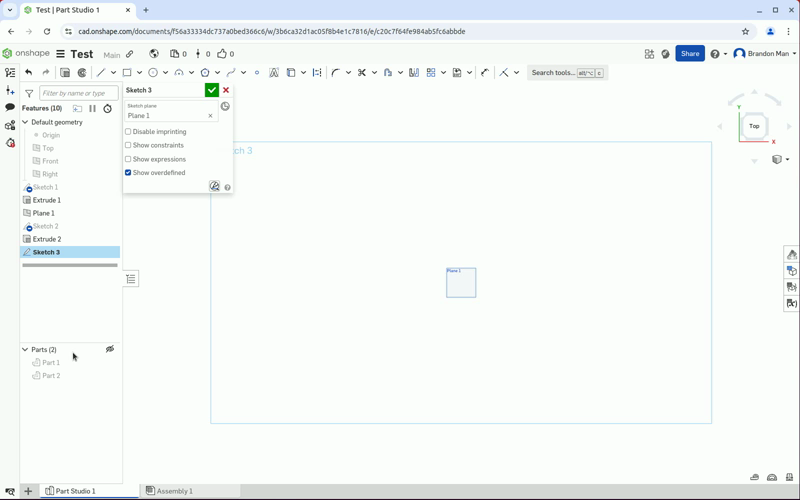
key(c)
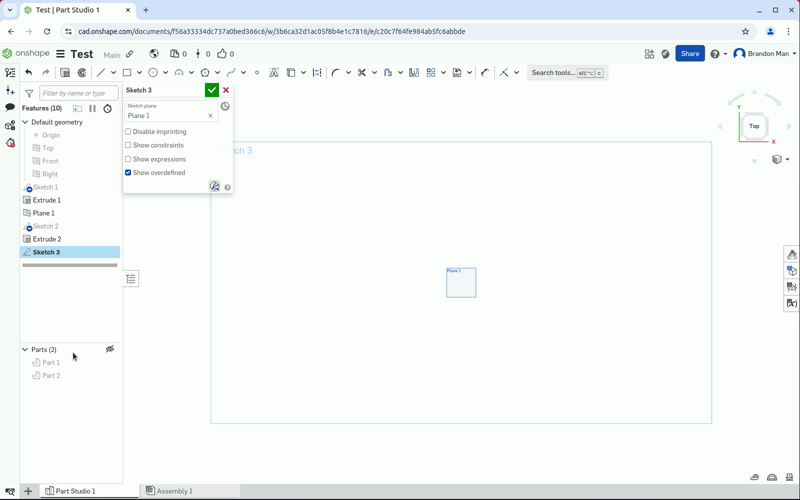
key_down(shift)
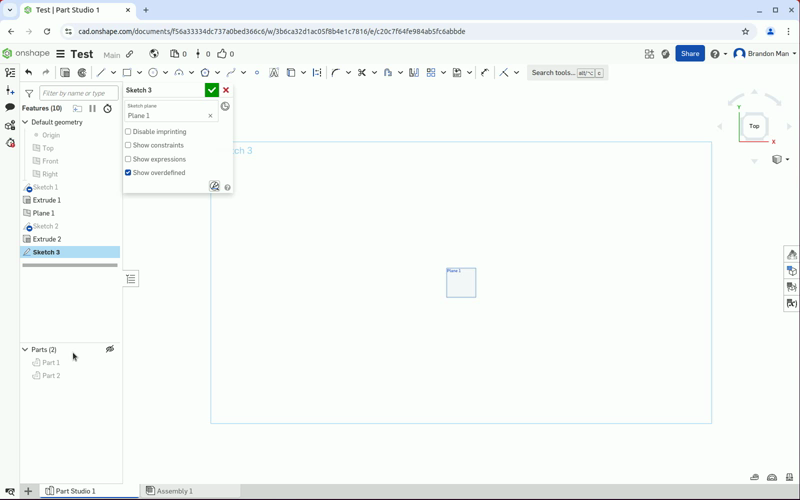
mouse_move(447, 295)
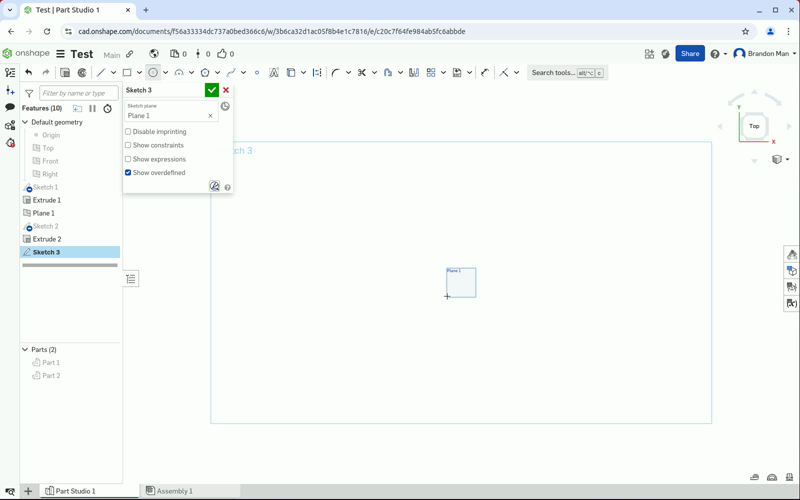
click(447, 295)
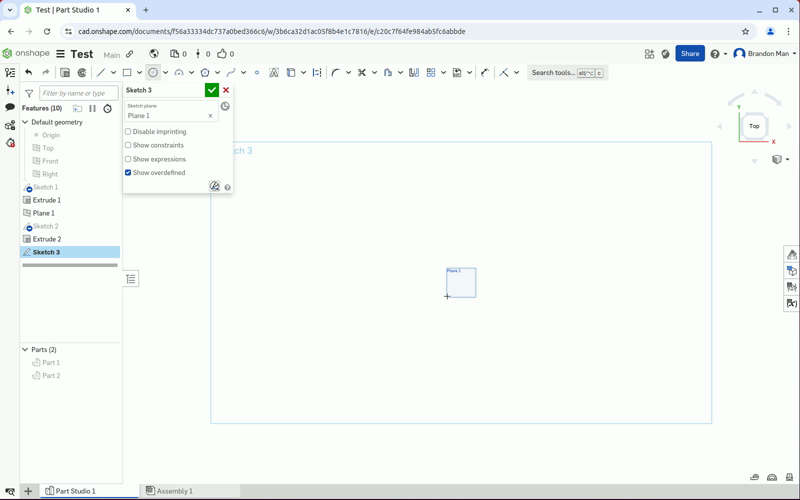
key_up(shift)
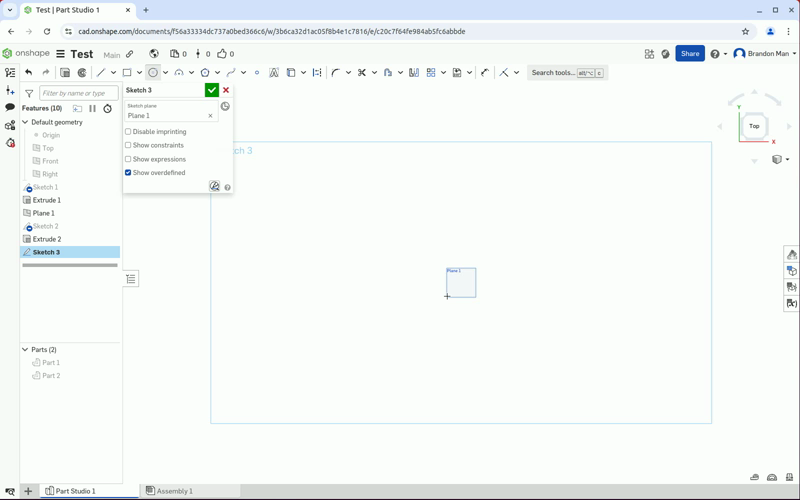
mouse_move(450, 295)
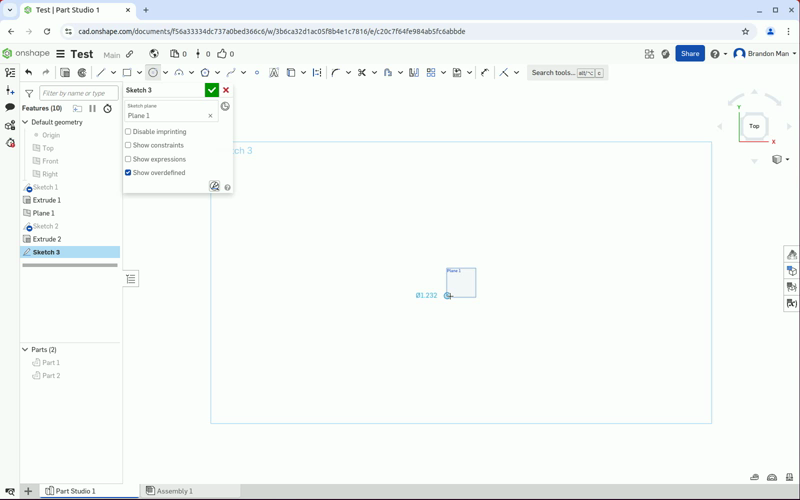
click(450, 295)
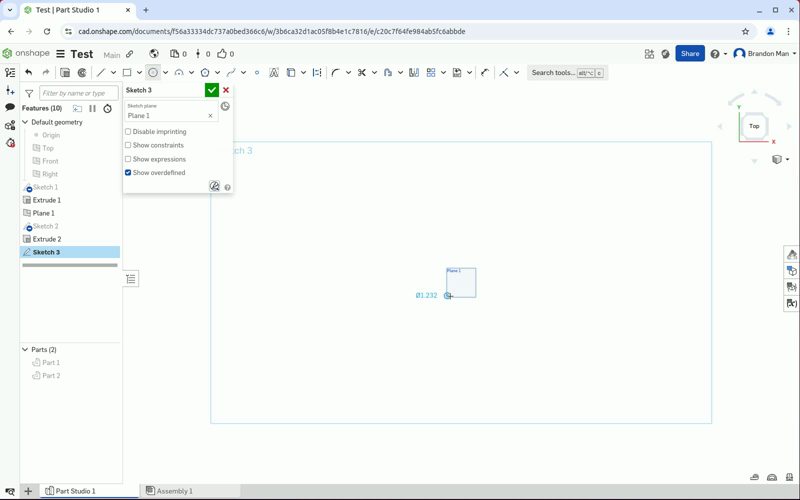
key(esc)
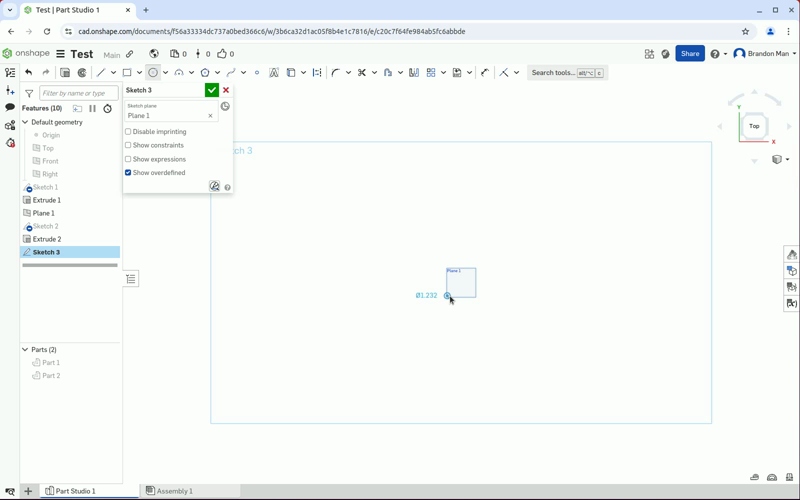
mouse_move(446, 296)
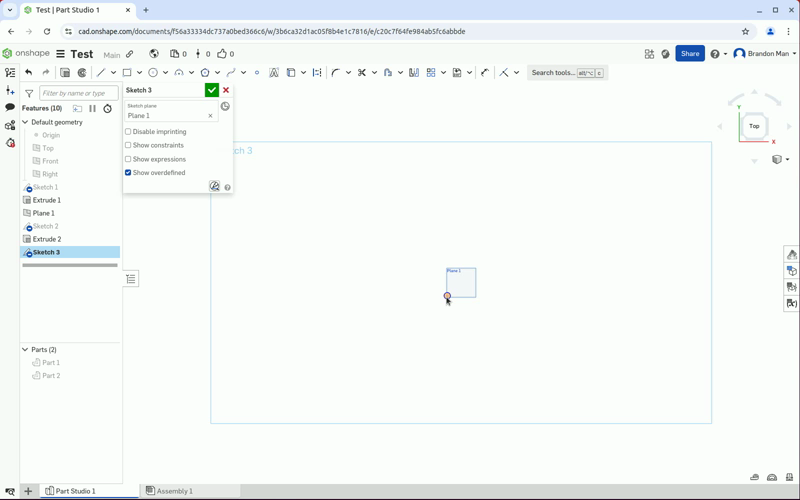
scroll(6)
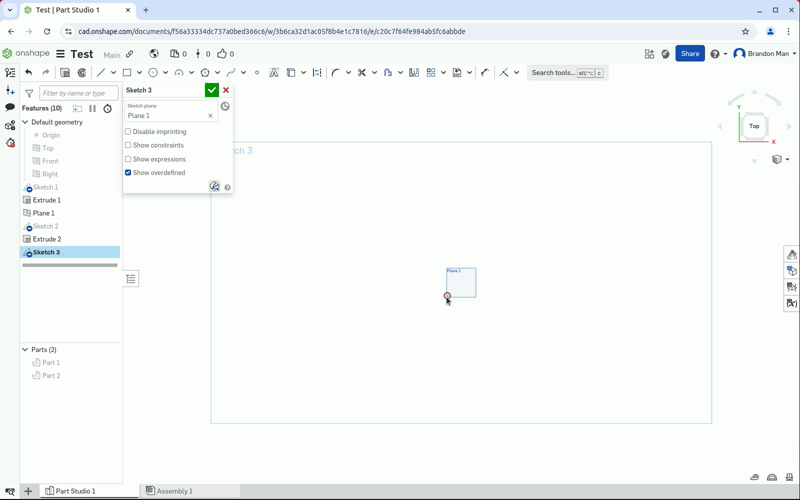
scroll(6)
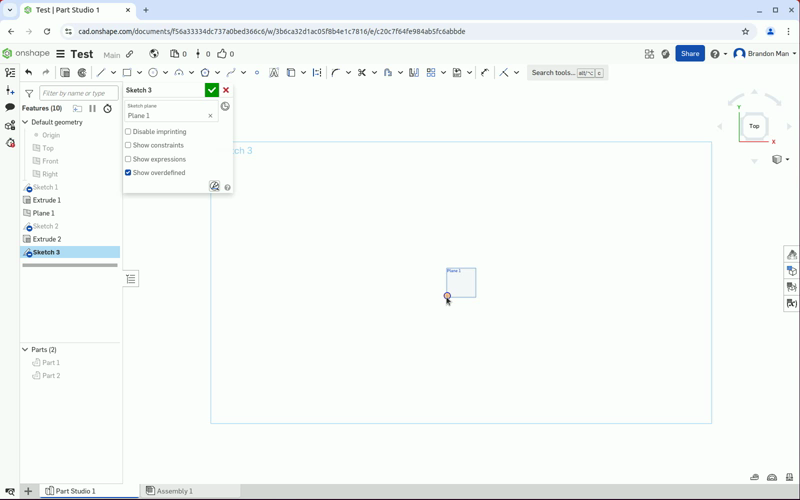
scroll(6)
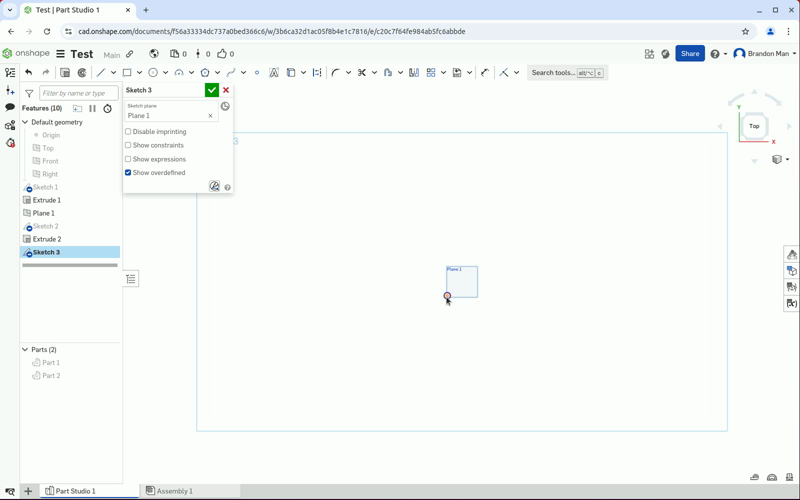
scroll(6)
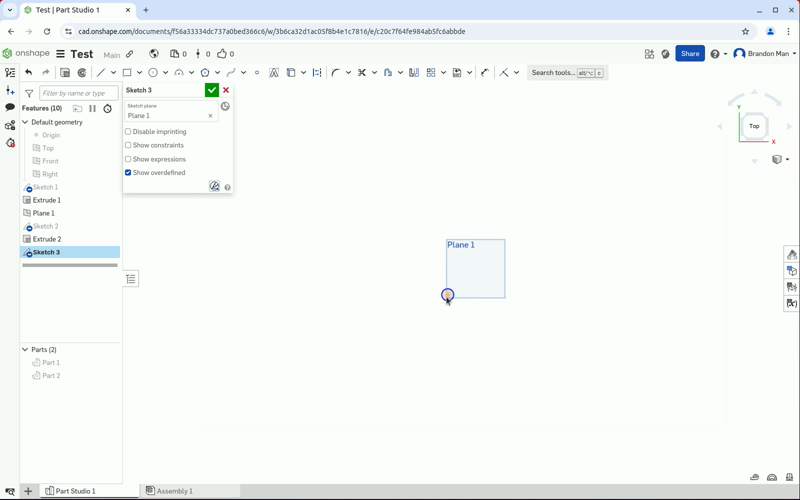
scroll(6)
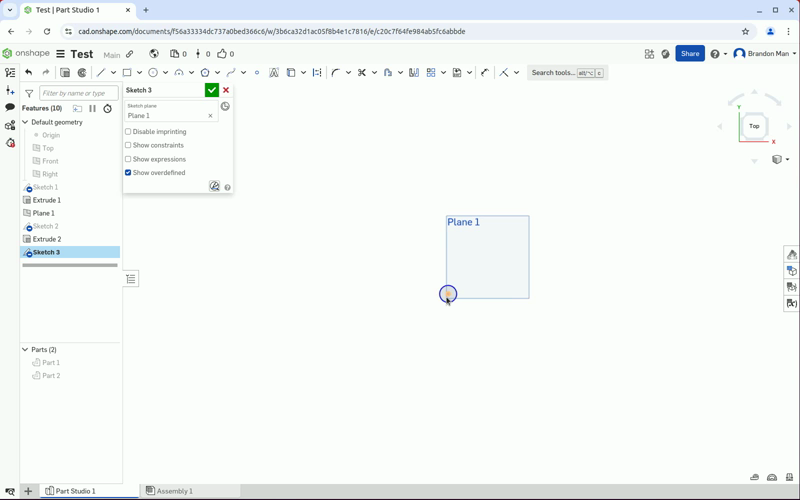
scroll(6)
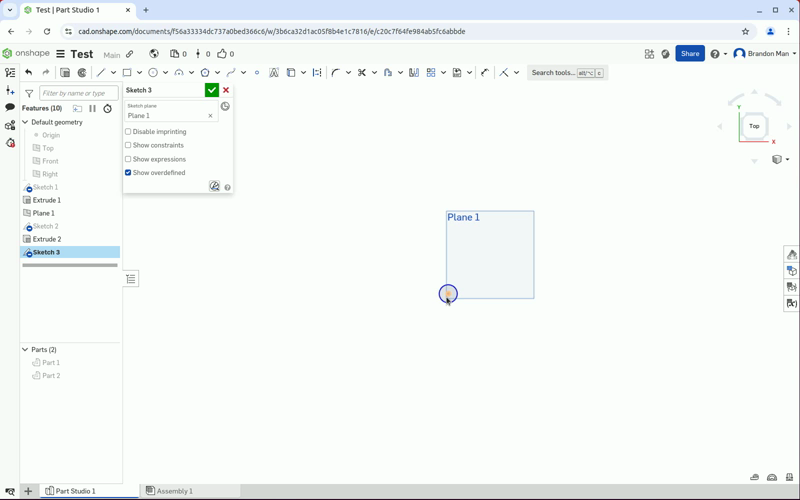
scroll(6)
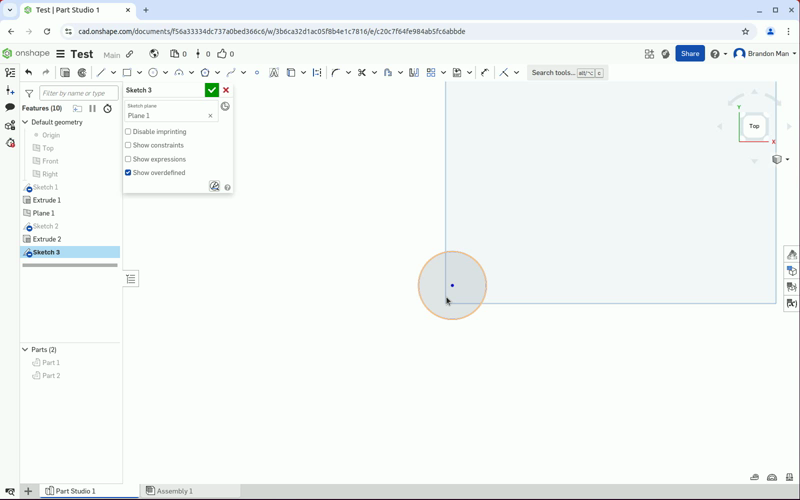
click(446, 296)
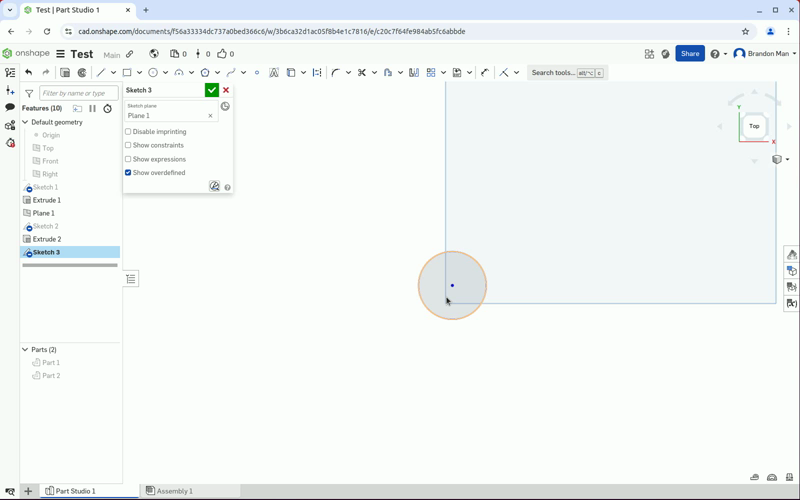
scroll(-6)
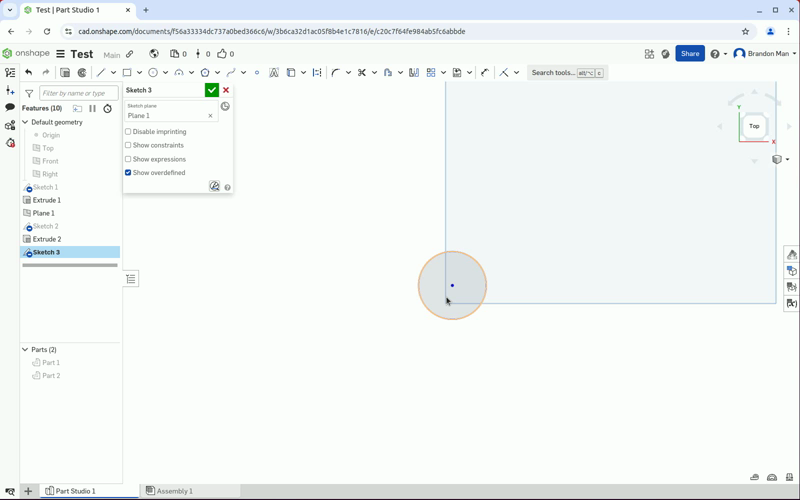
scroll(-6)
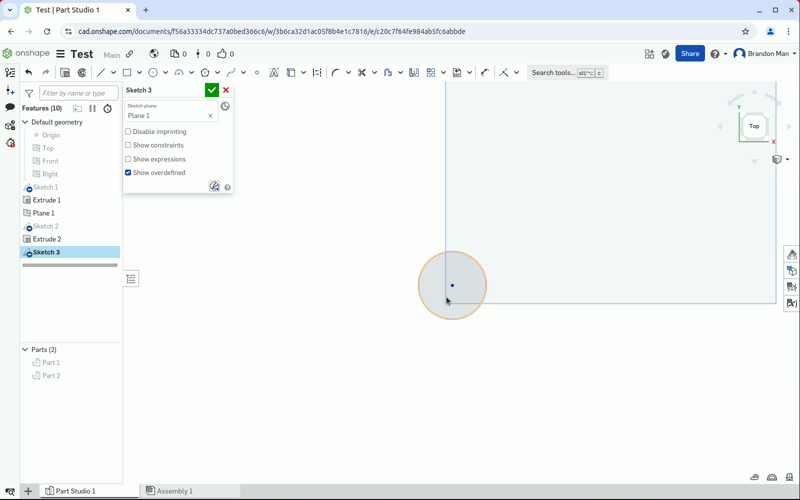
scroll(-6)
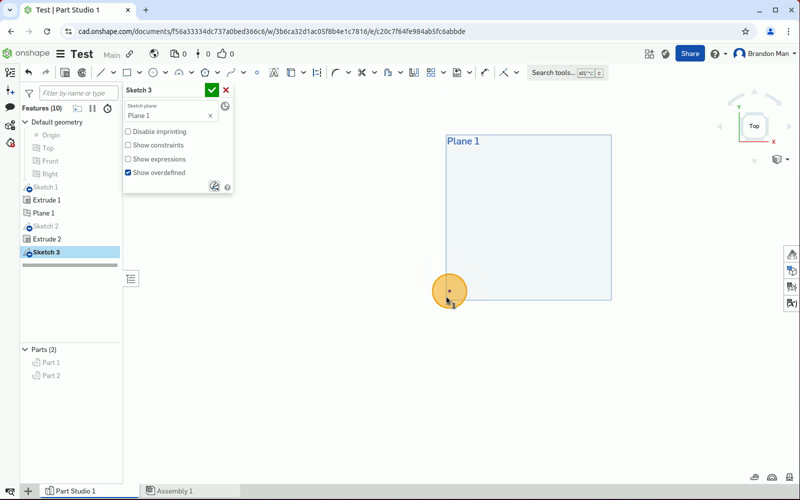
scroll(-6)
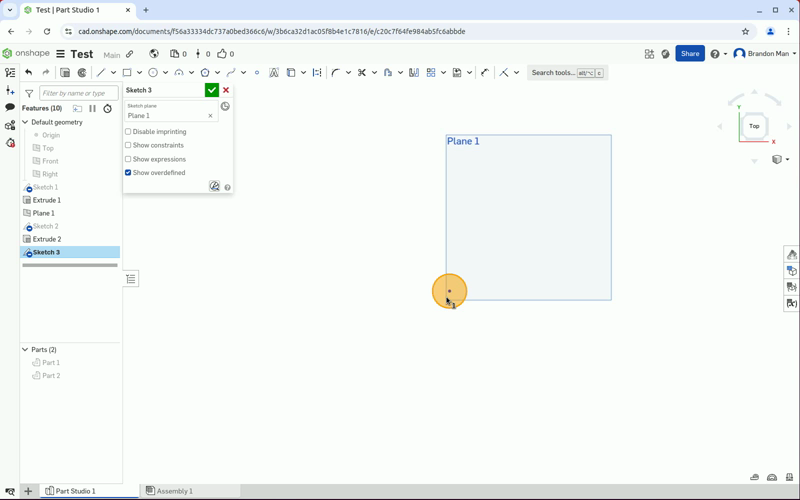
scroll(-6)
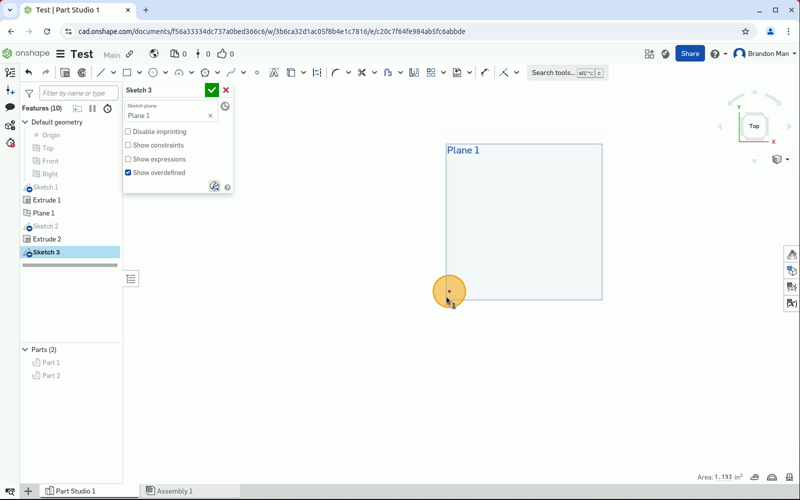
scroll(-6)
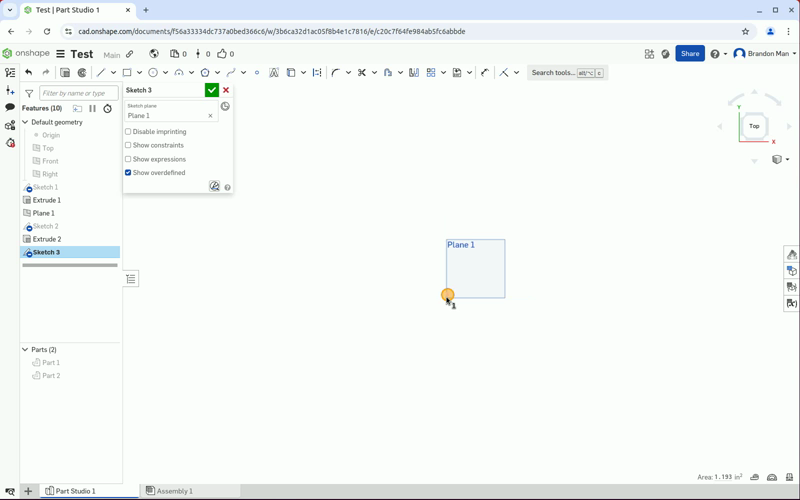
scroll(-6)
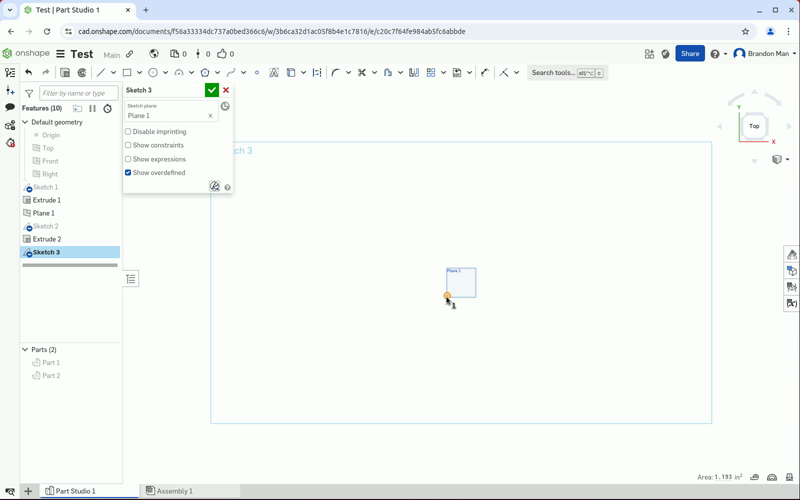
mouse_move(73, 352)
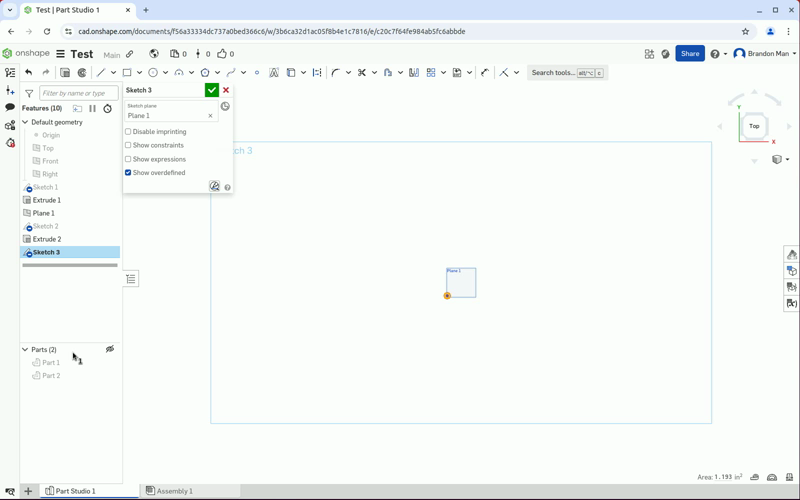
key(shift+y)
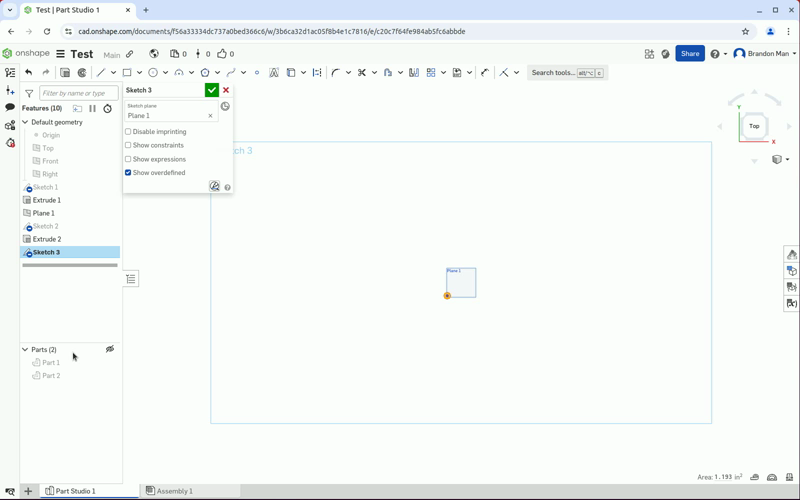
key(shift+e)
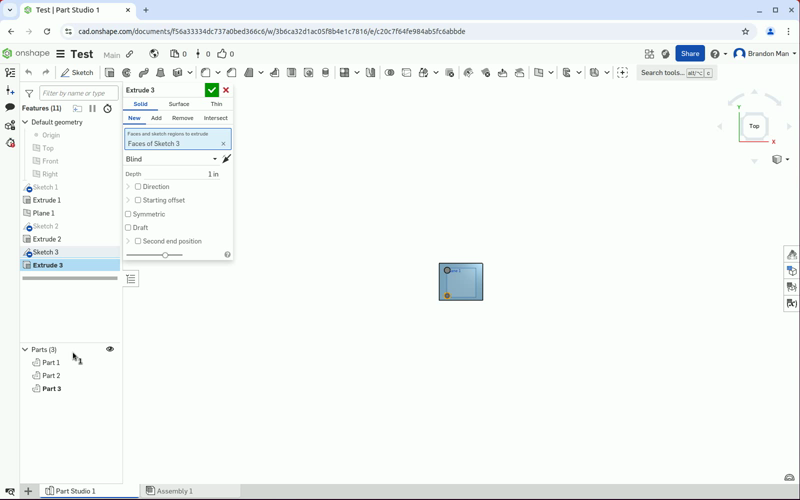
mouse_move(143, 106)
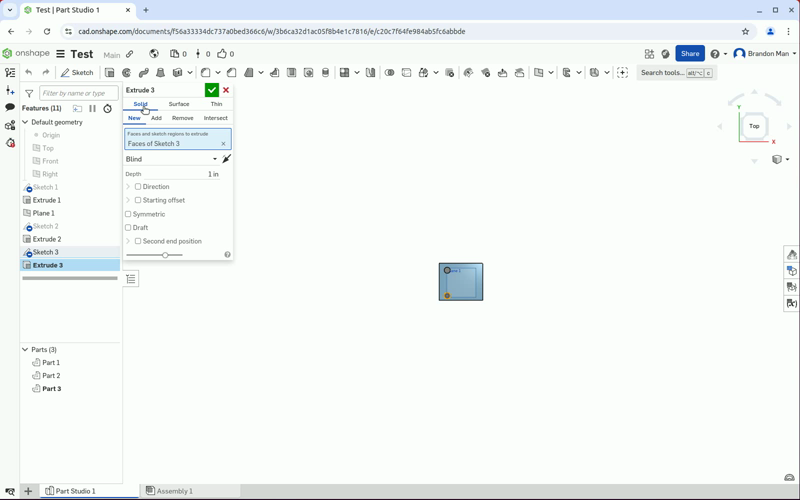
click(143, 106)
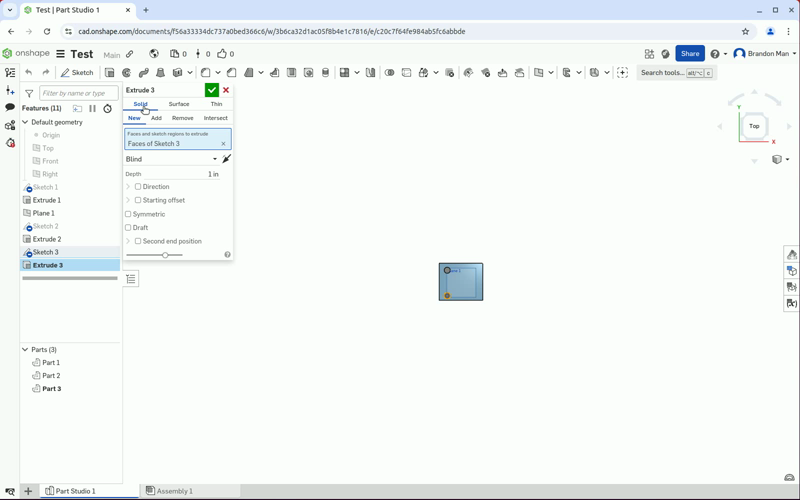
mouse_move(137, 120)
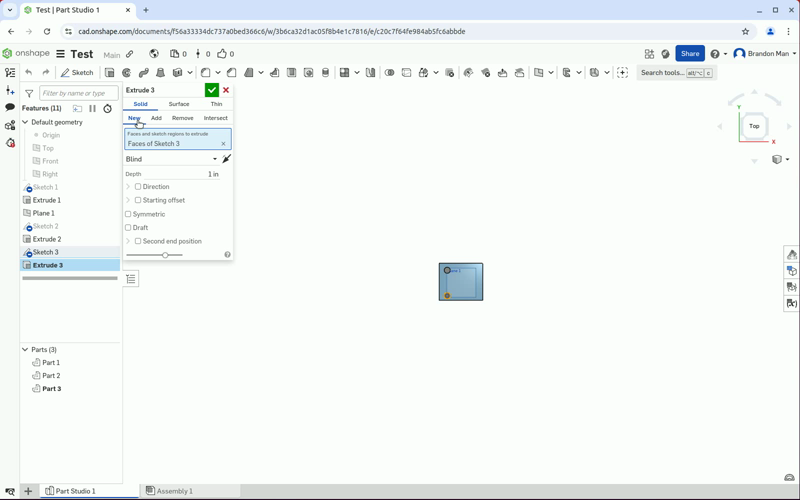
click(137, 120)
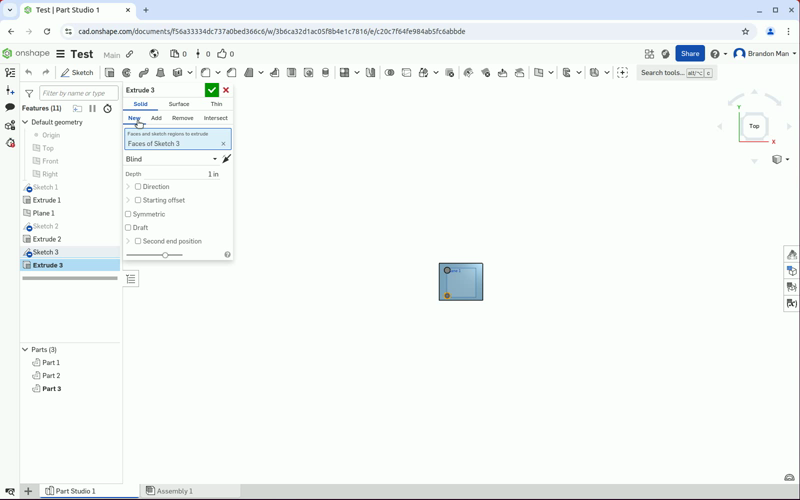
key(tab, 4)
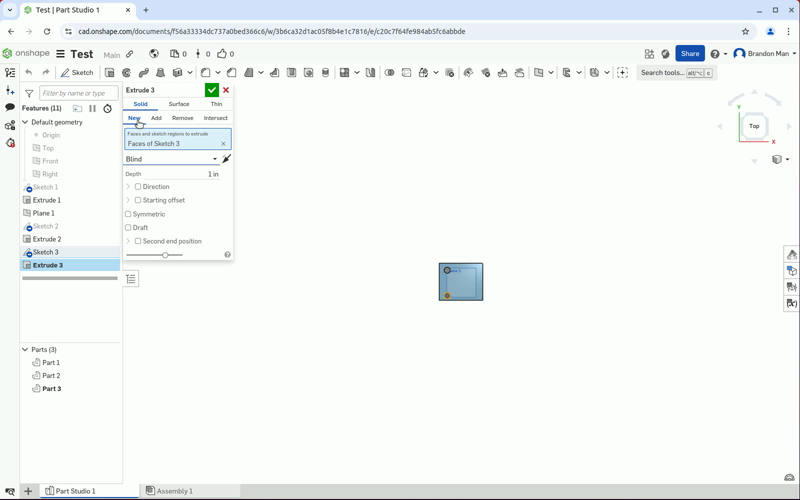
text(6.018)
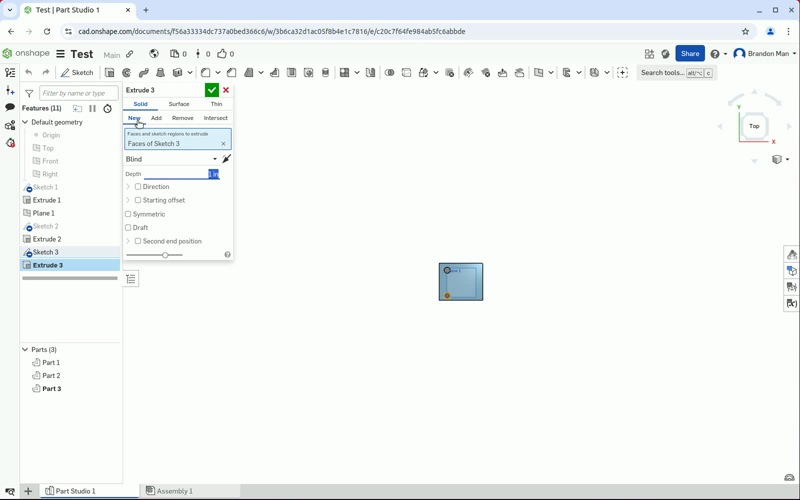
key(enter)
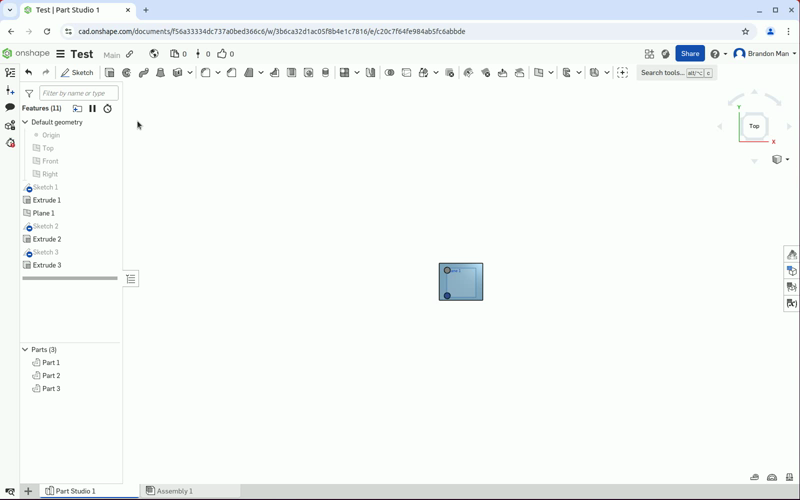
key(shift+h)
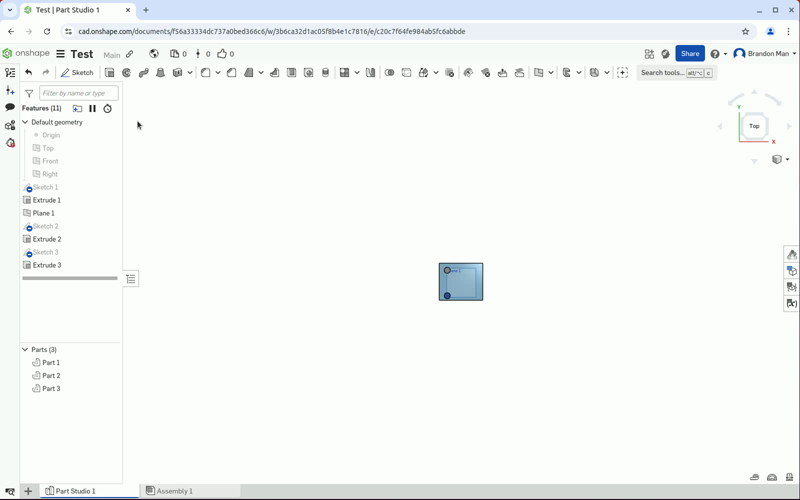
key(shift+h)
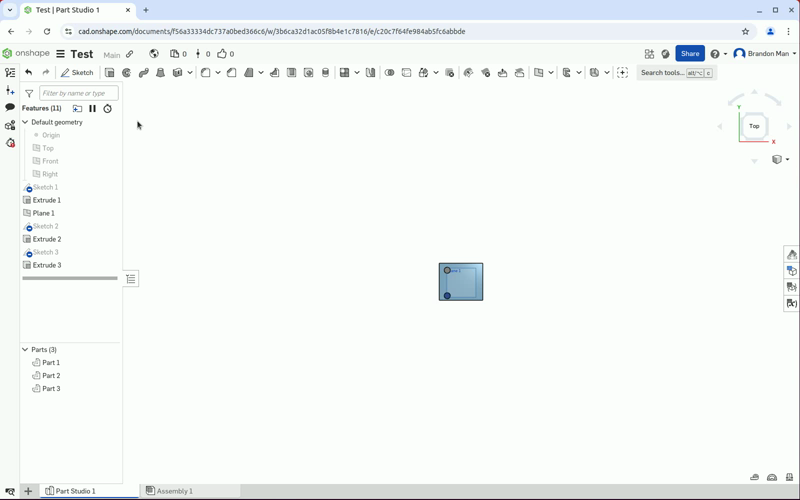
key(shift+7)
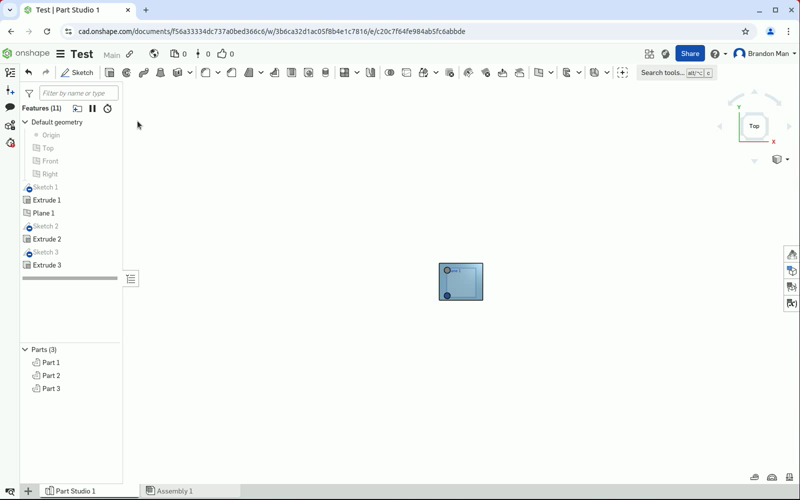
key(up, 3)
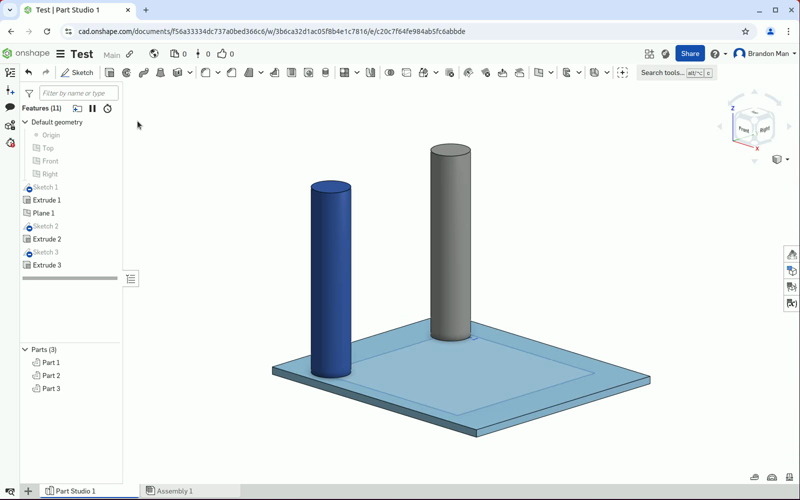
key(left, 3)
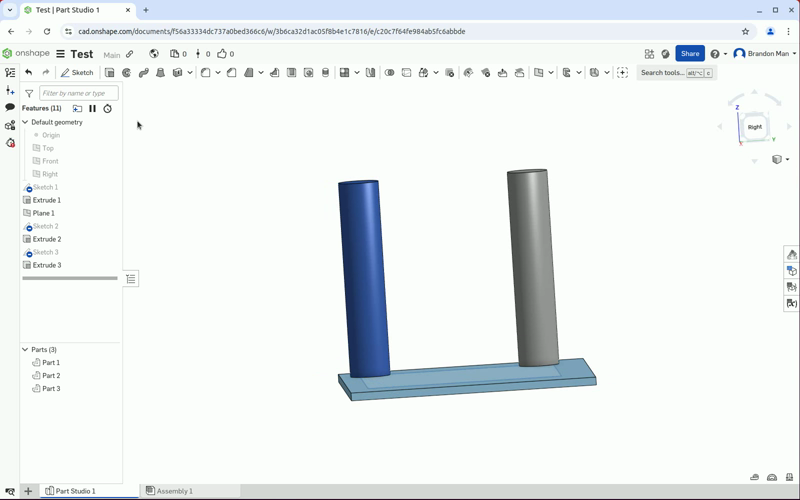
key(right, 3)
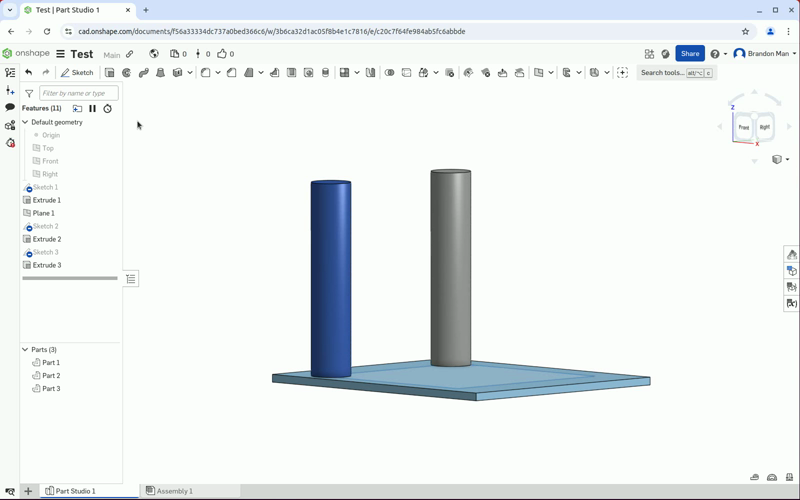
key(down, 3)
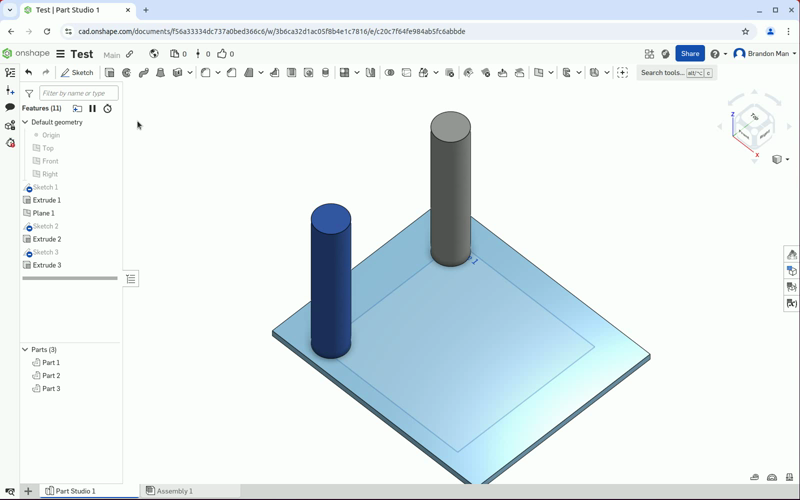
mouse_move(73, 189)
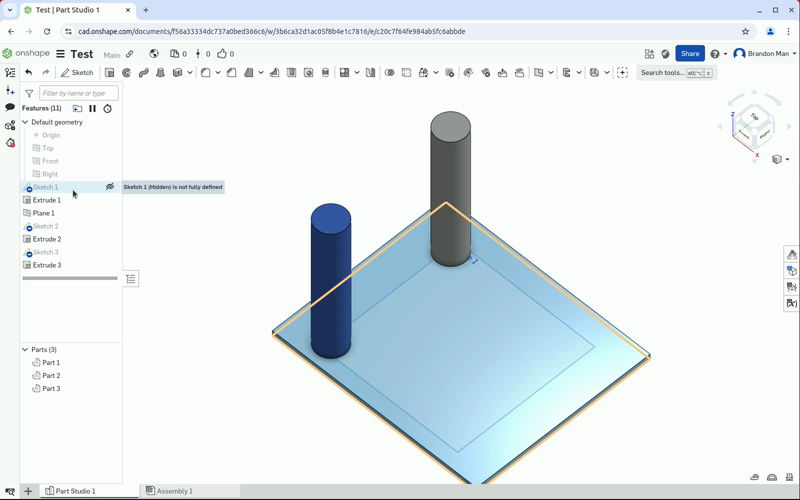
click(73, 189)